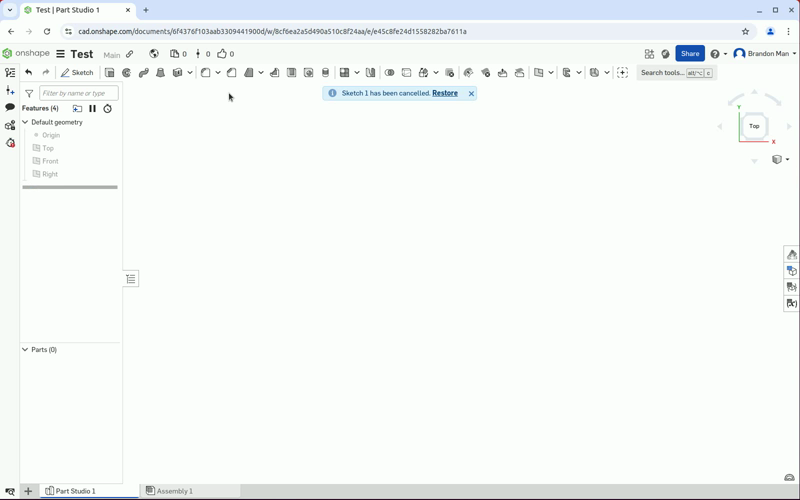
key(shift+h)
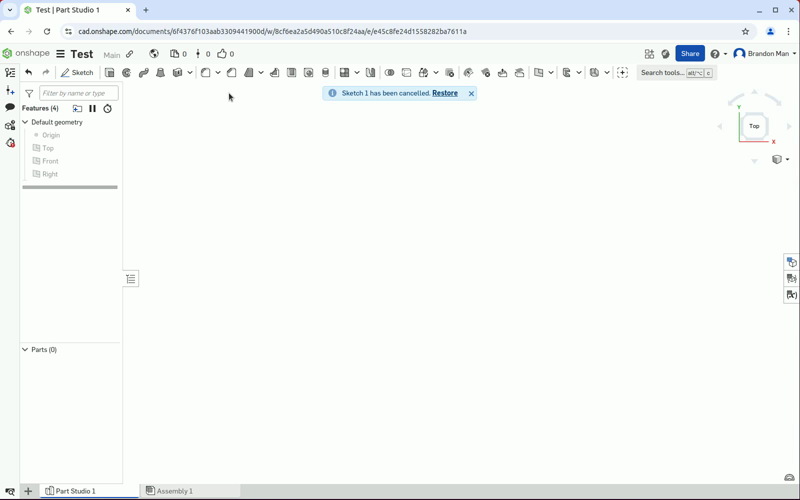
key(shift+s)
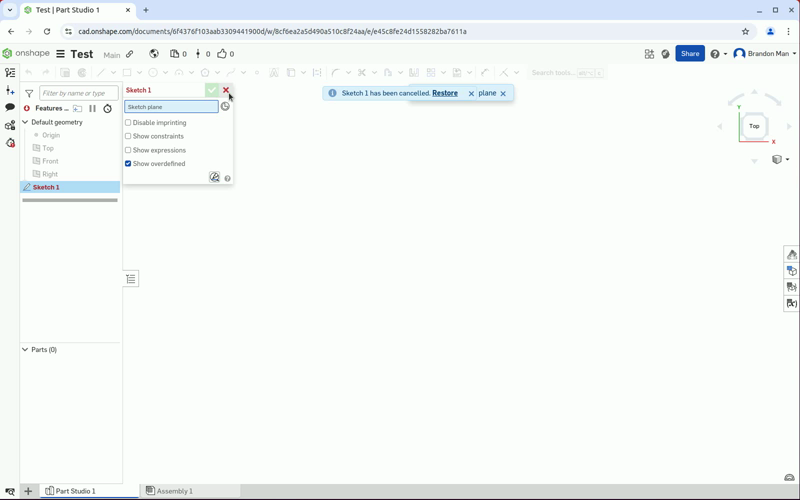
mouse_move(73, 150)
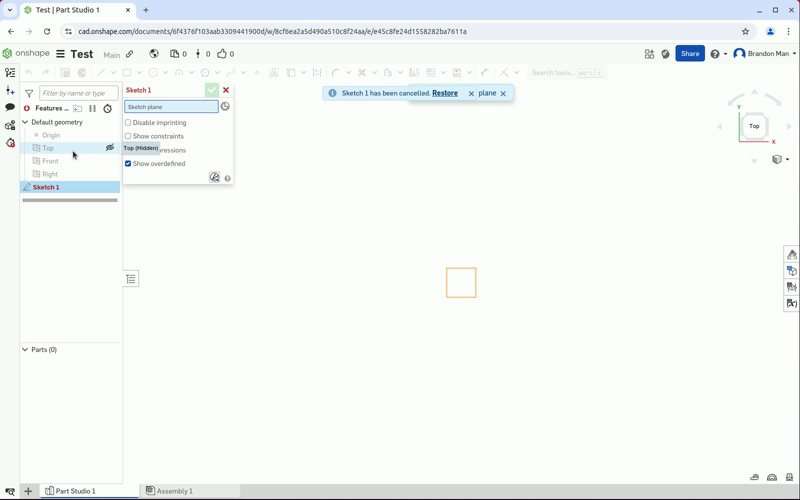
click(73, 150)
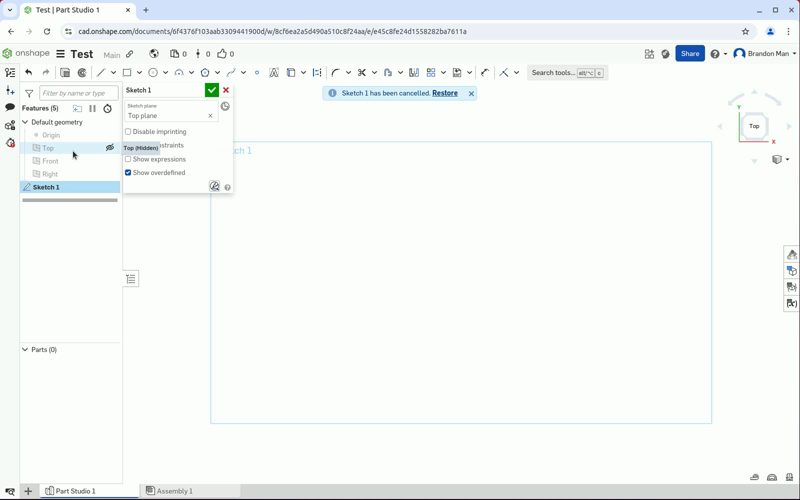
mouse_move(73, 352)
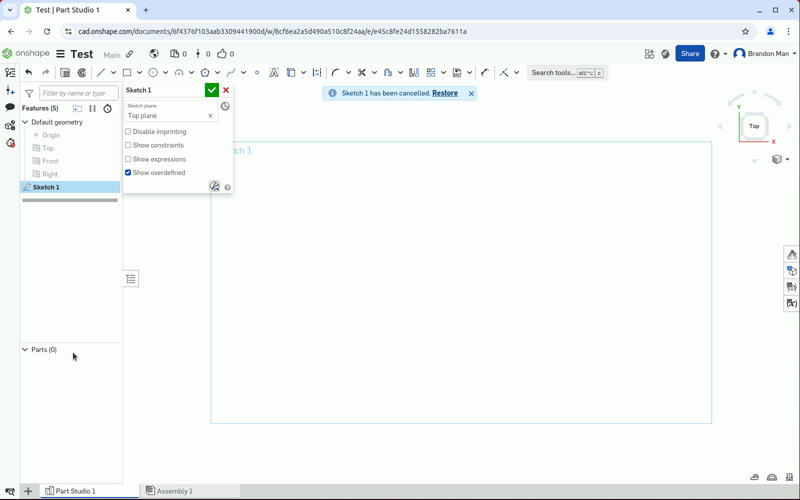
key(y)
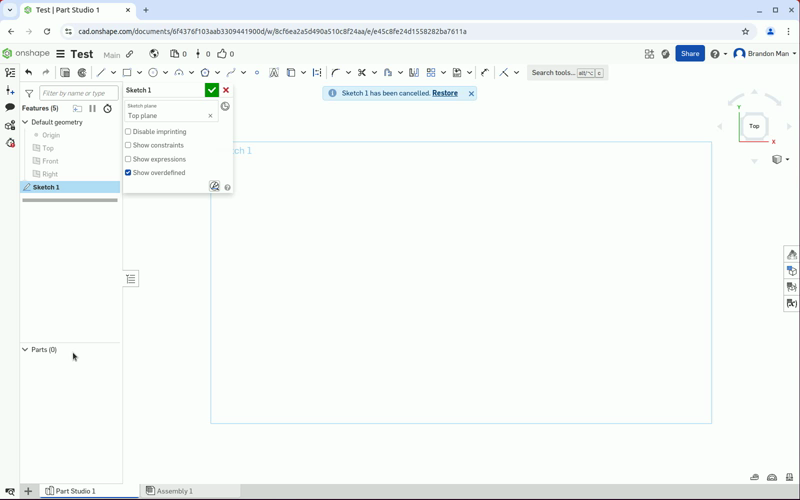
key(l)
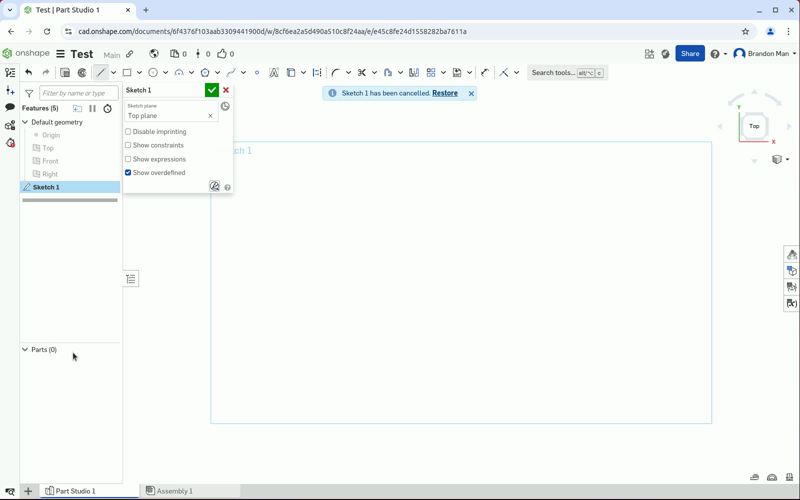
key_down(shift)
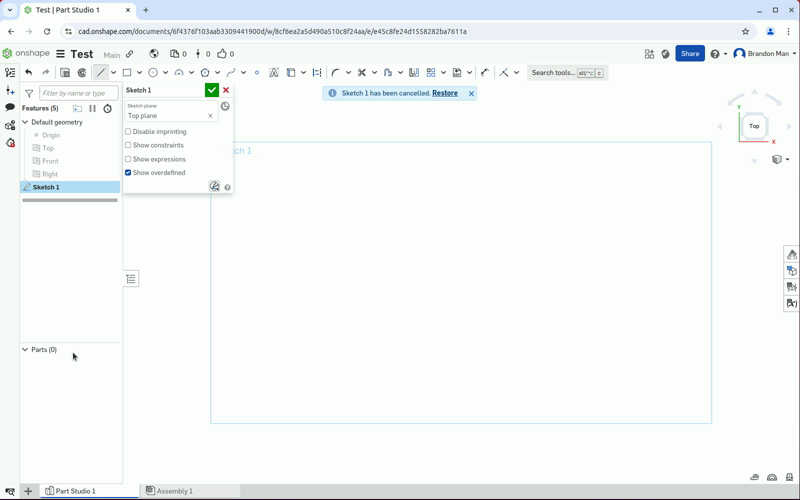
mouse_move(348, 282)
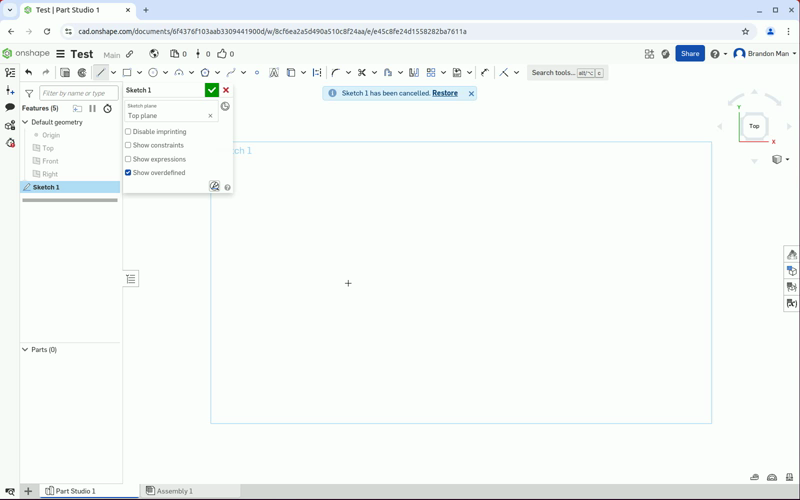
click(348, 282)
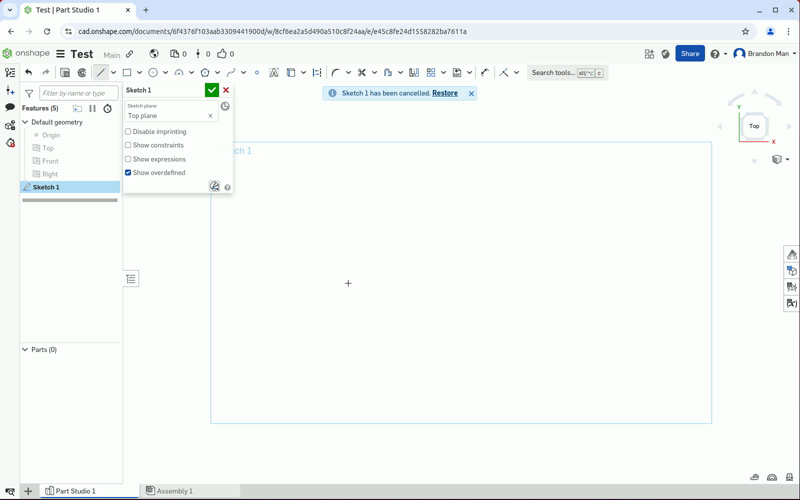
key_up(shift)
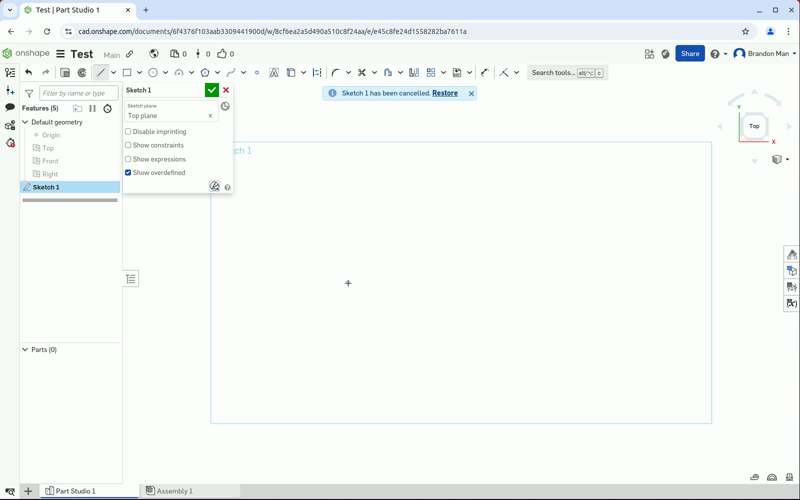
key_down(shift)
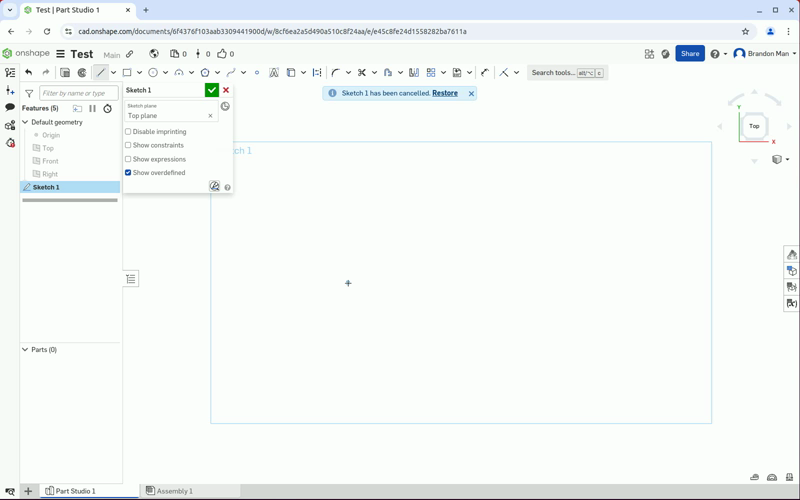
mouse_move(460, 282)
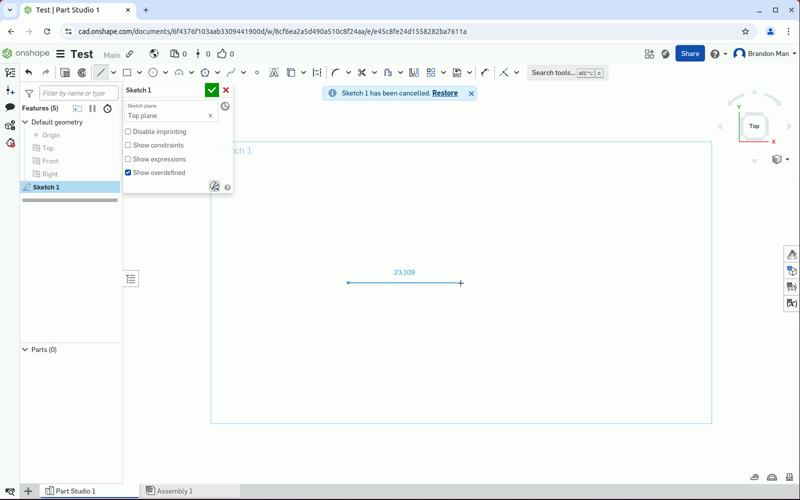
click(460, 282)
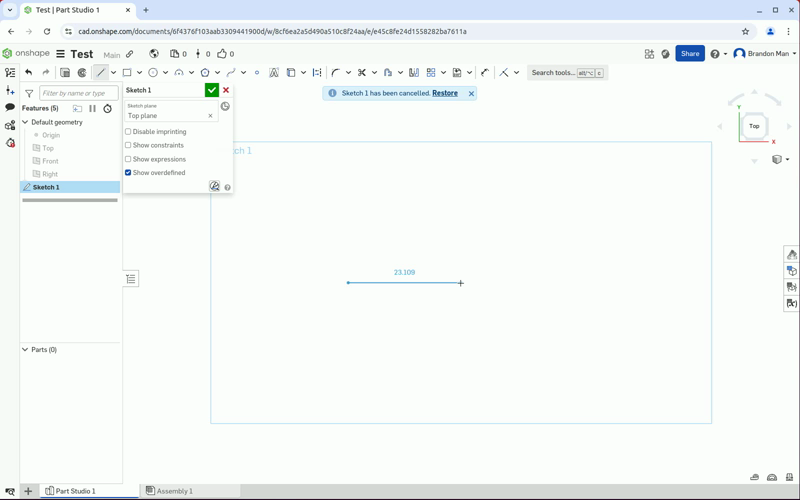
key_up(shift)
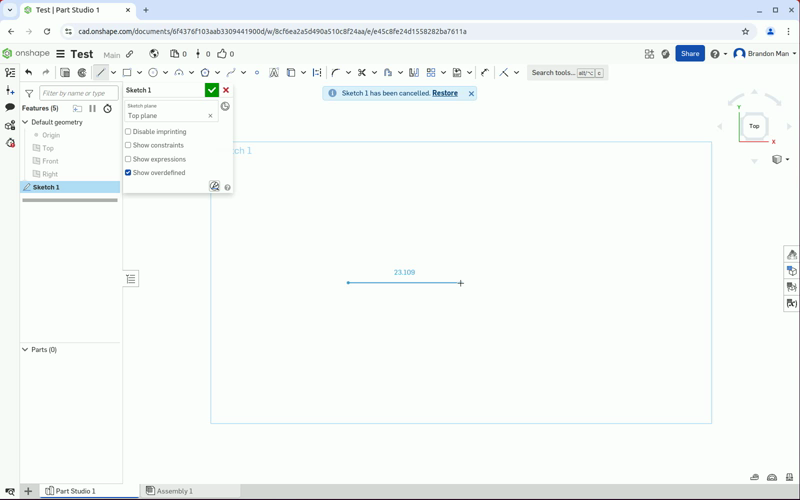
key_down(shift)
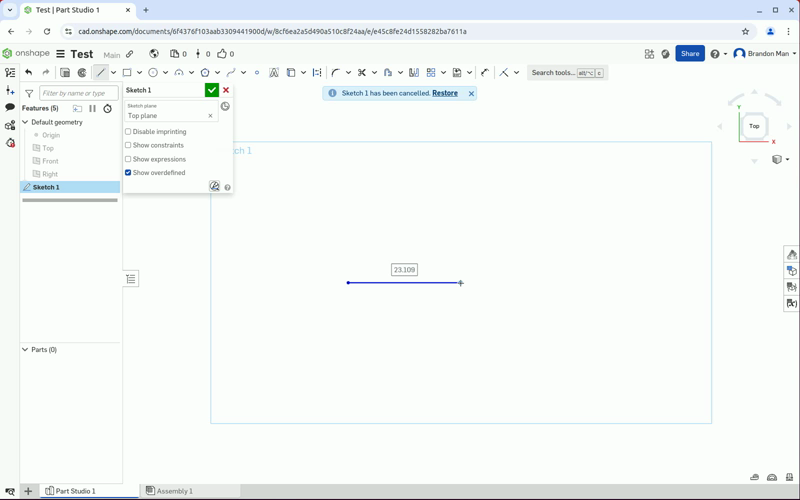
mouse_move(460, 197)
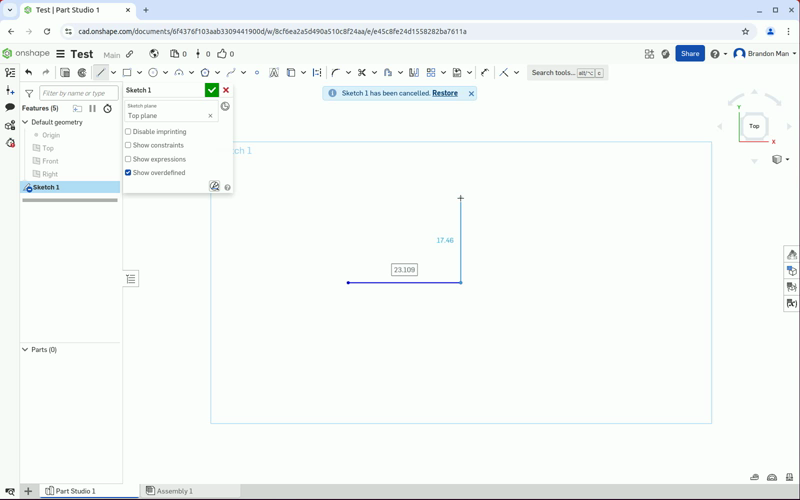
click(460, 197)
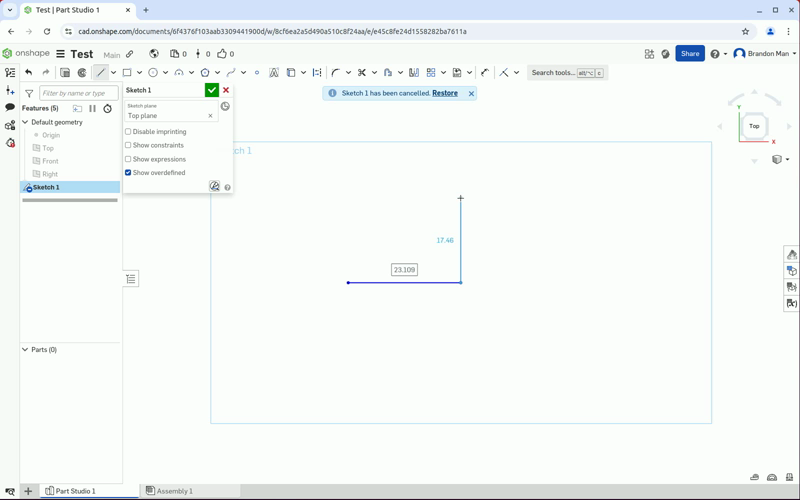
key_up(shift)
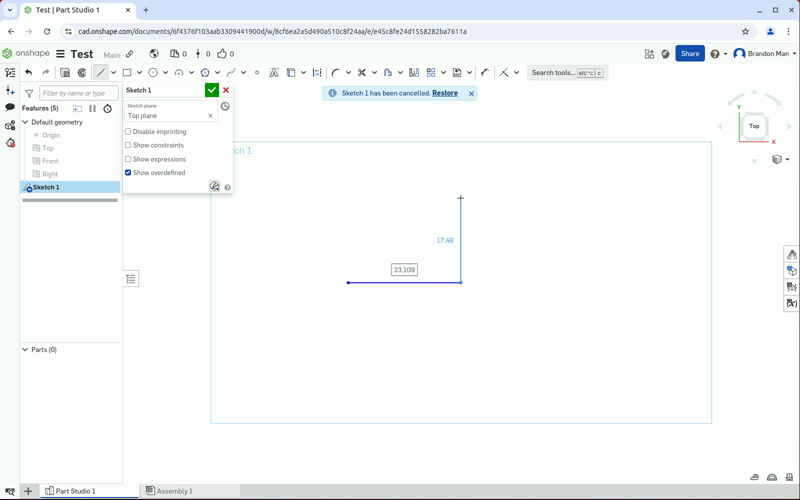
key_down(shift)
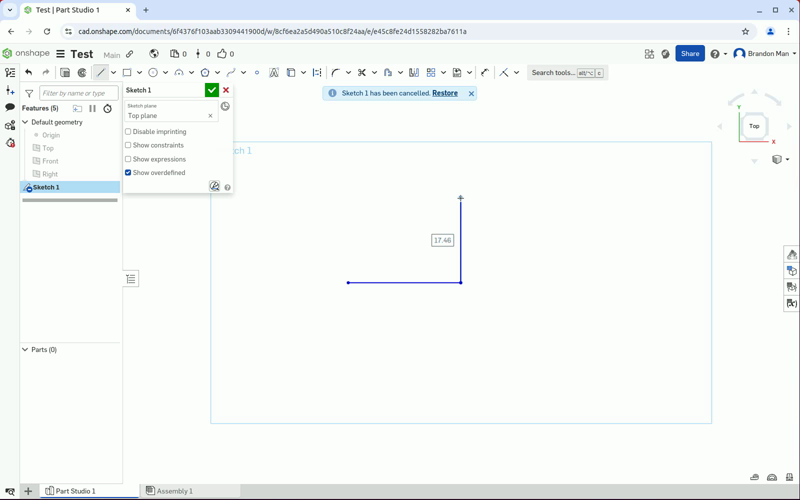
mouse_move(348, 197)
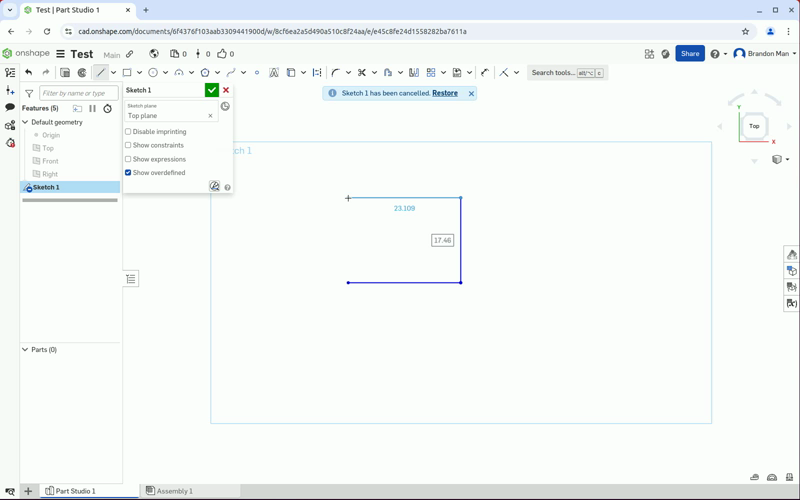
click(348, 197)
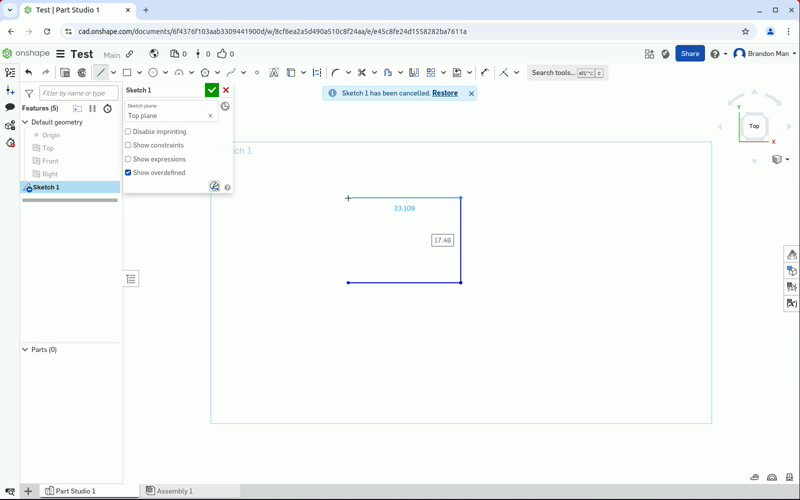
key_up(shift)
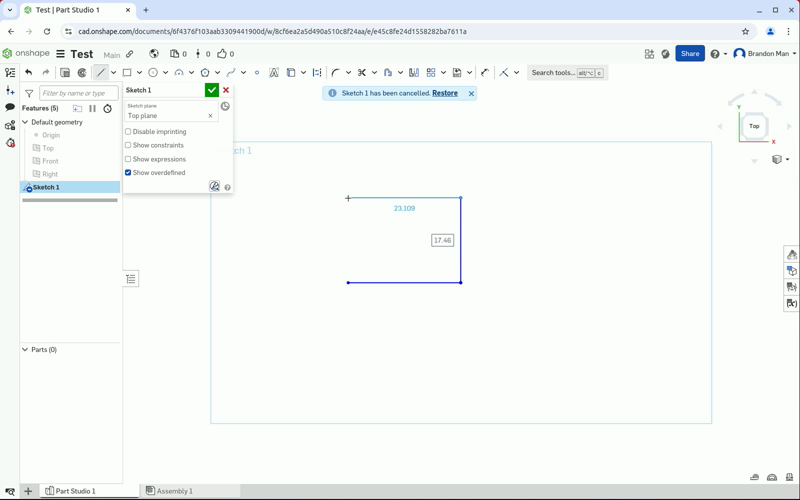
key_down(shift)
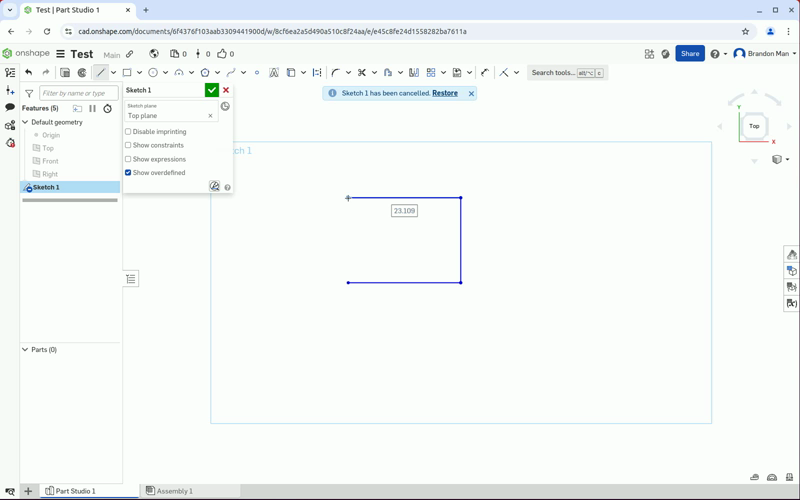
mouse_move(348, 282)
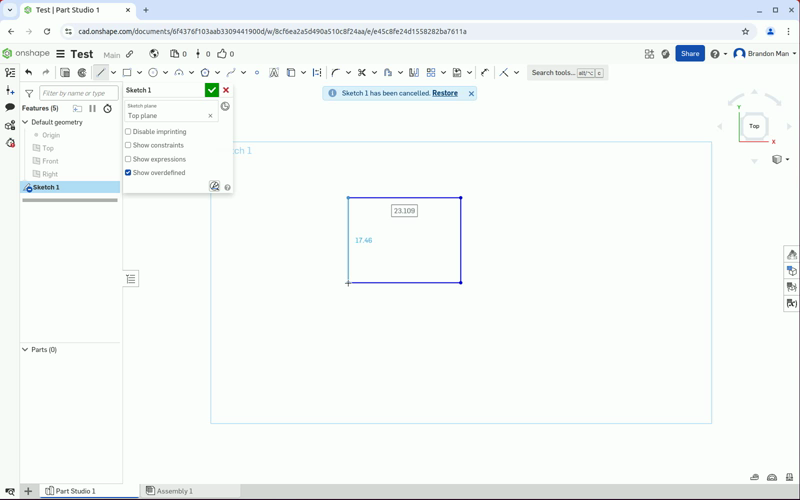
key_up(shift)
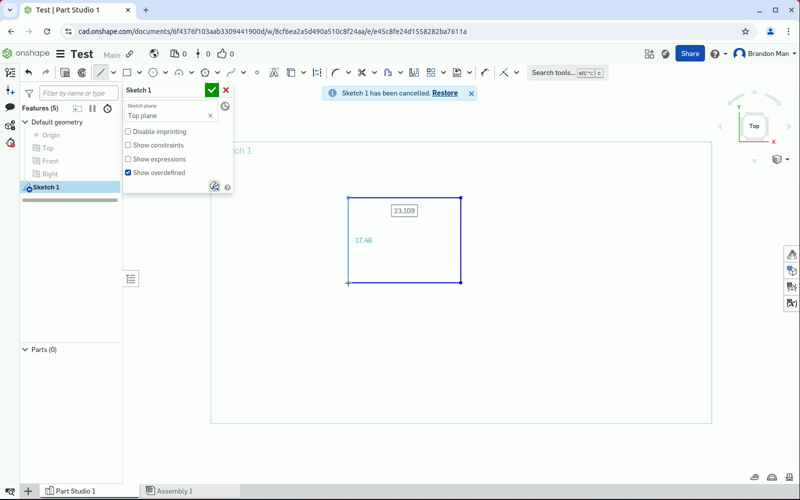
click(348, 282)
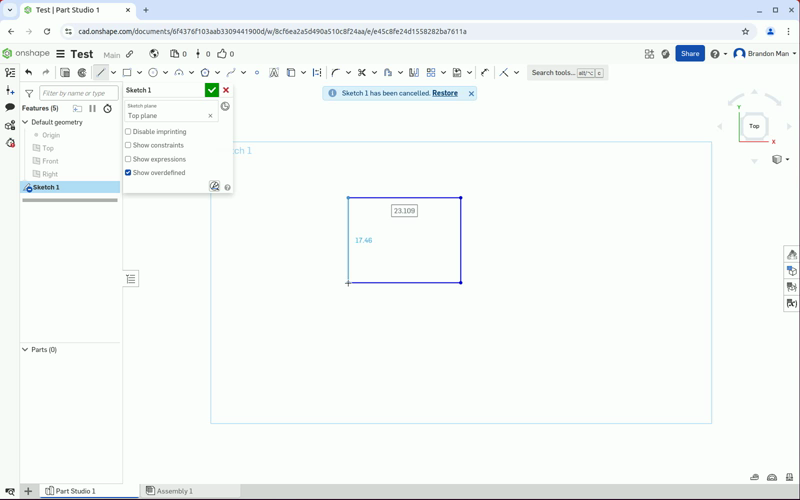
key(esc)
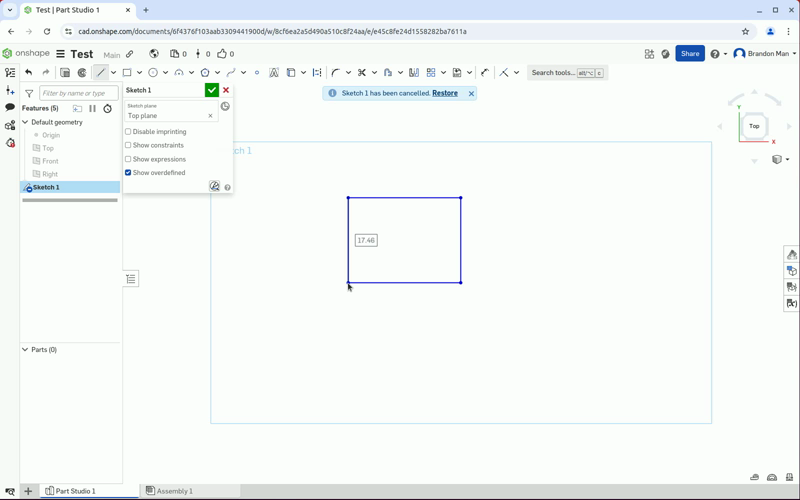
key(c)
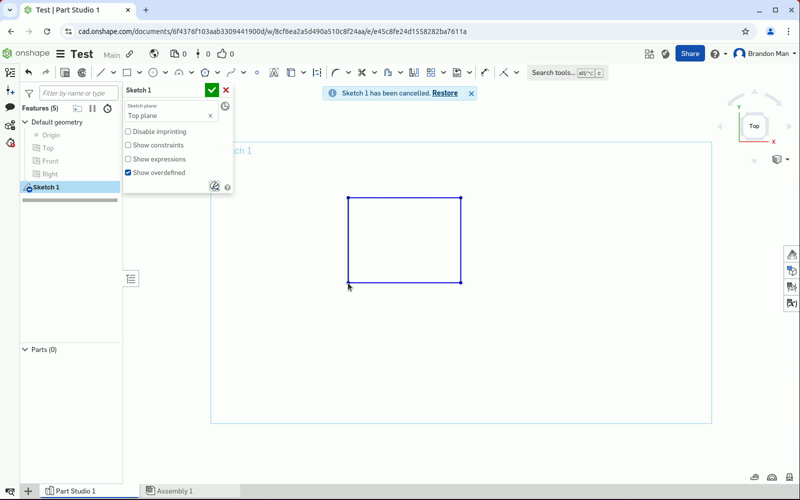
key_down(shift)
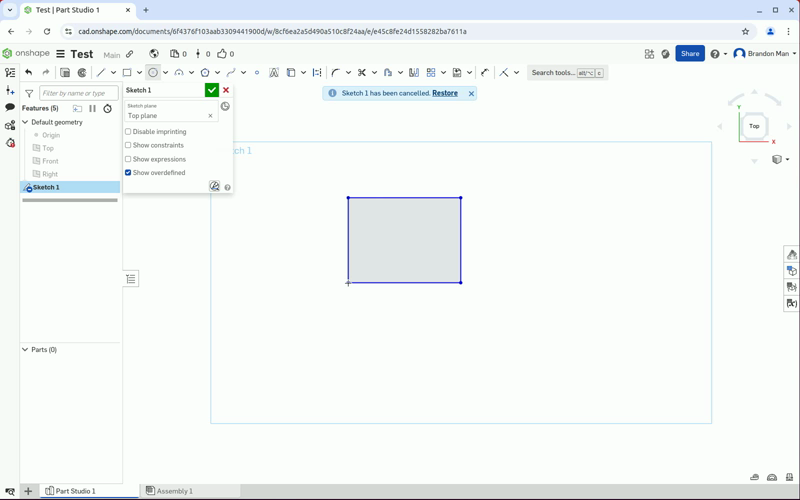
mouse_move(404, 239)
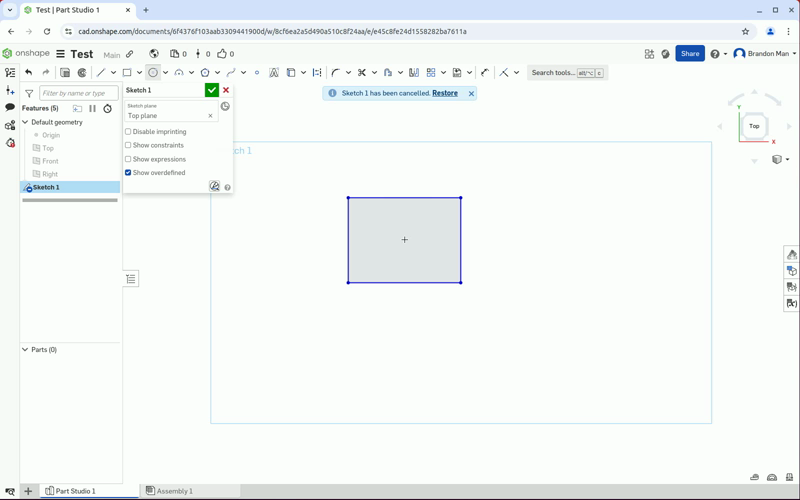
click(404, 239)
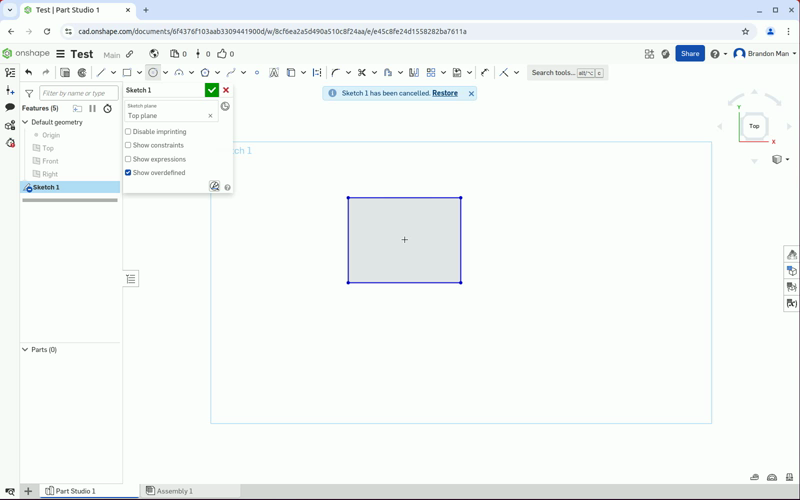
key_up(shift)
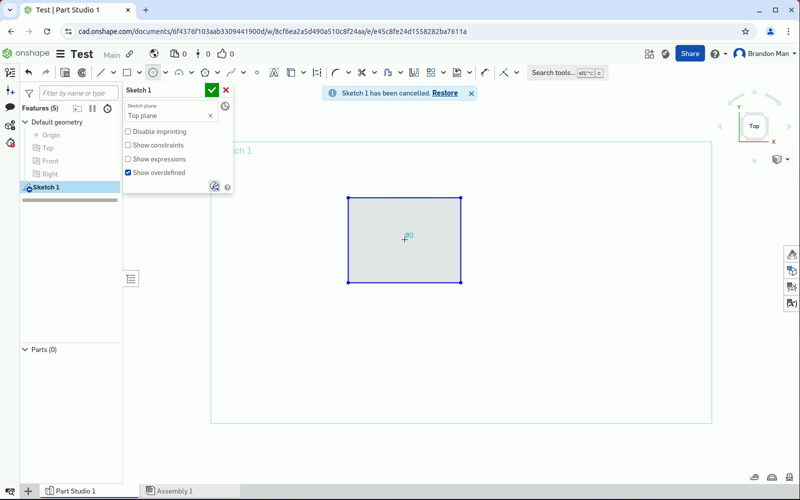
mouse_move(425, 239)
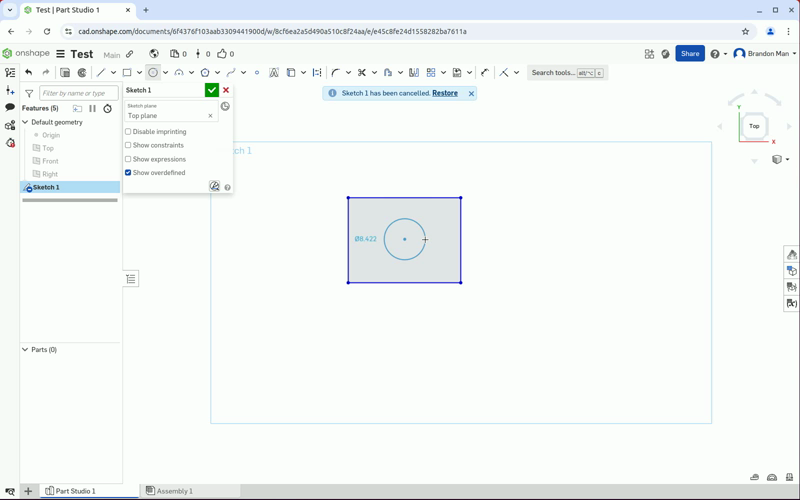
click(425, 239)
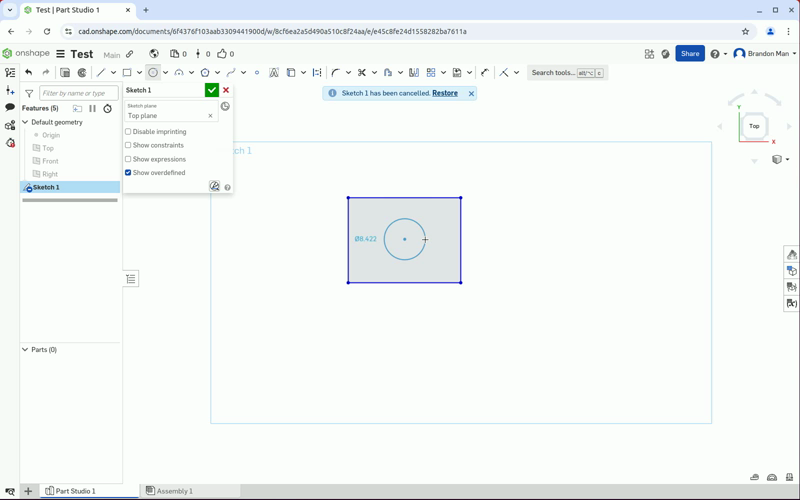
key(esc)
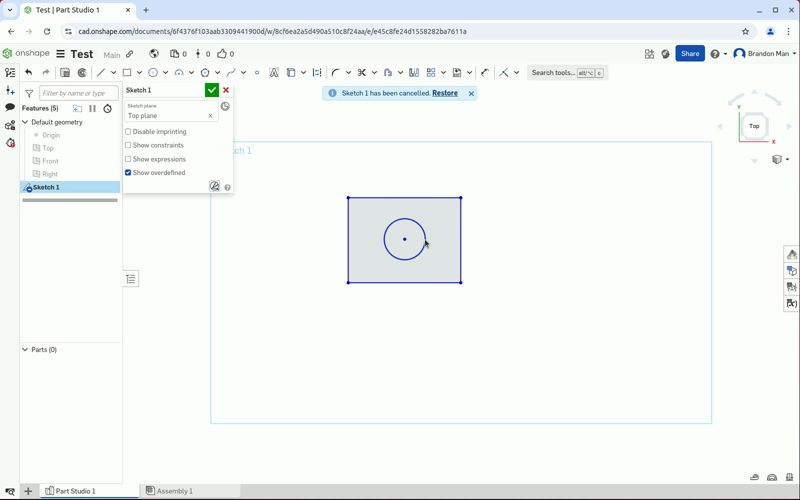
mouse_move(435, 214)
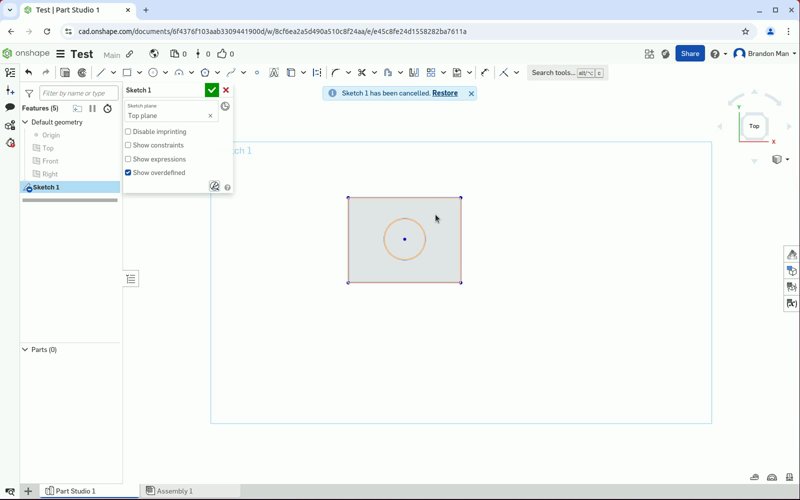
click(435, 214)
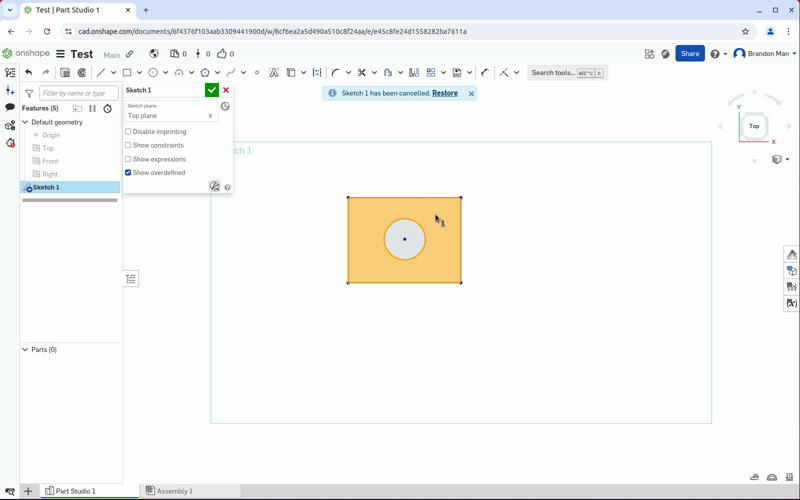
mouse_move(73, 352)
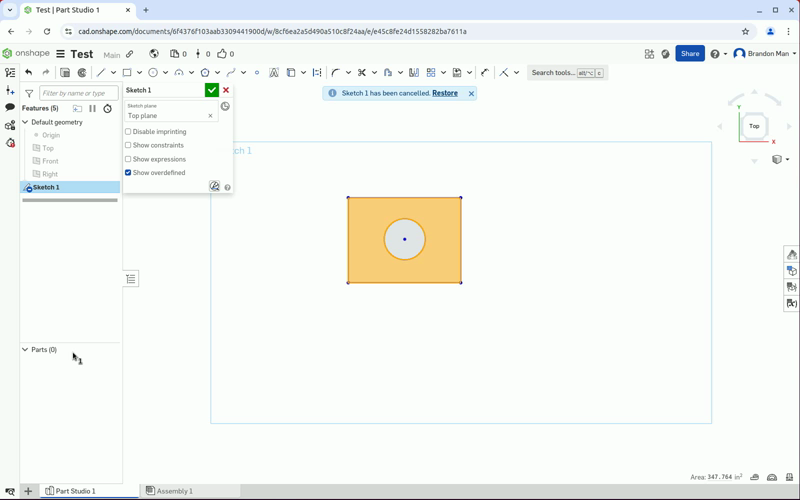
key(shift+y)
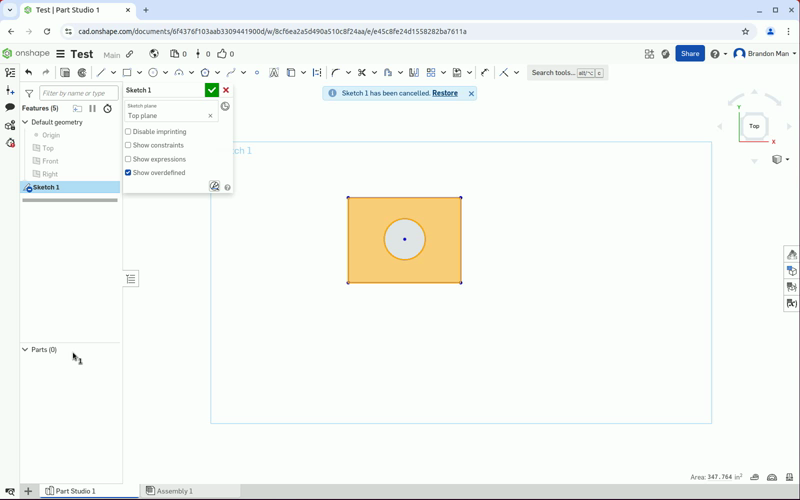
key(shift+e)
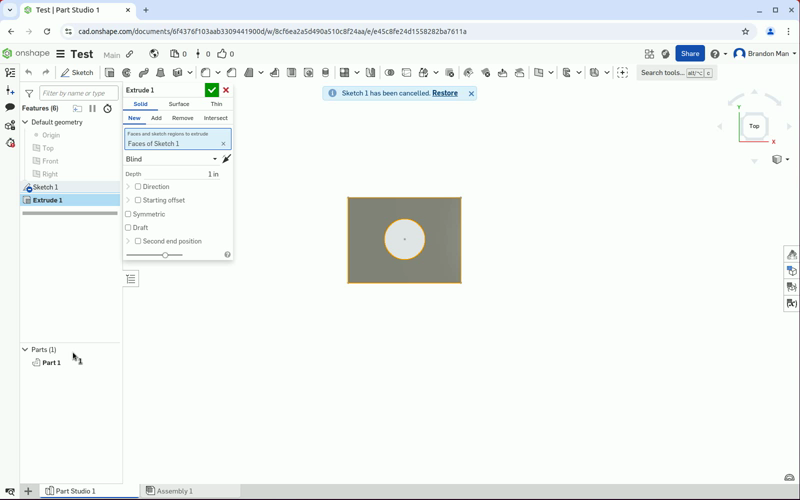
mouse_move(143, 106)
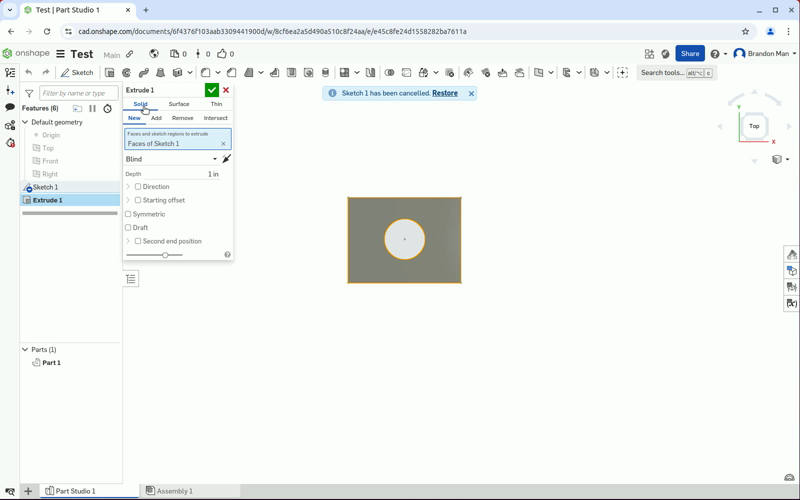
click(143, 106)
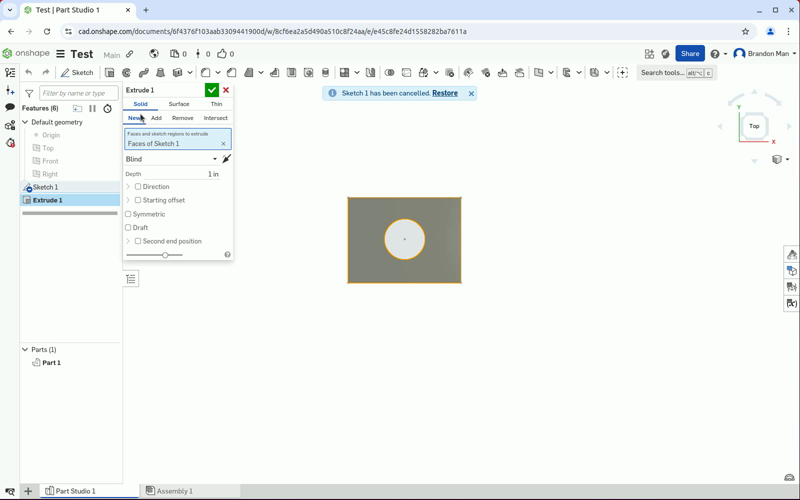
mouse_move(137, 120)
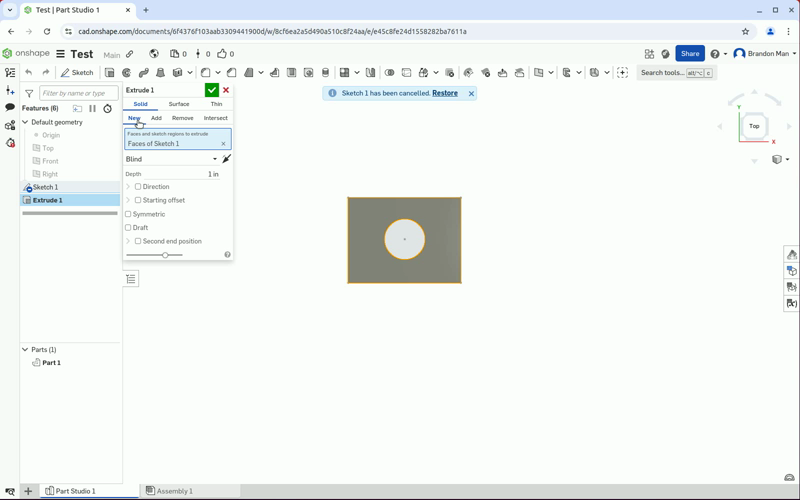
click(137, 120)
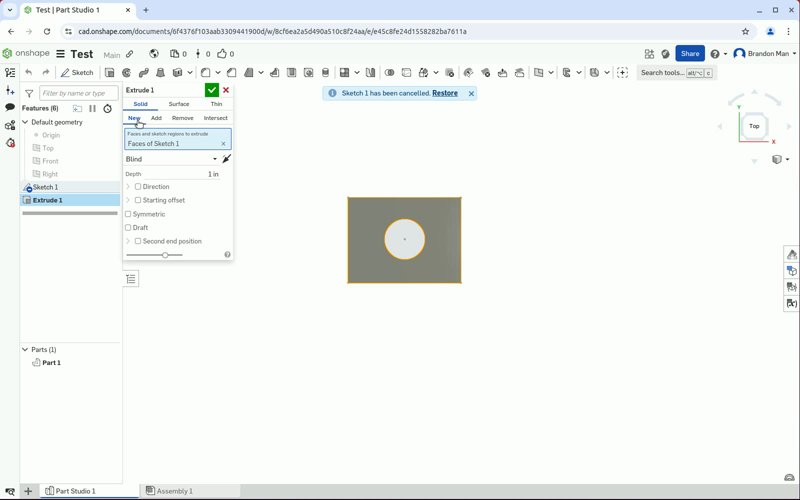
key(tab, 4)
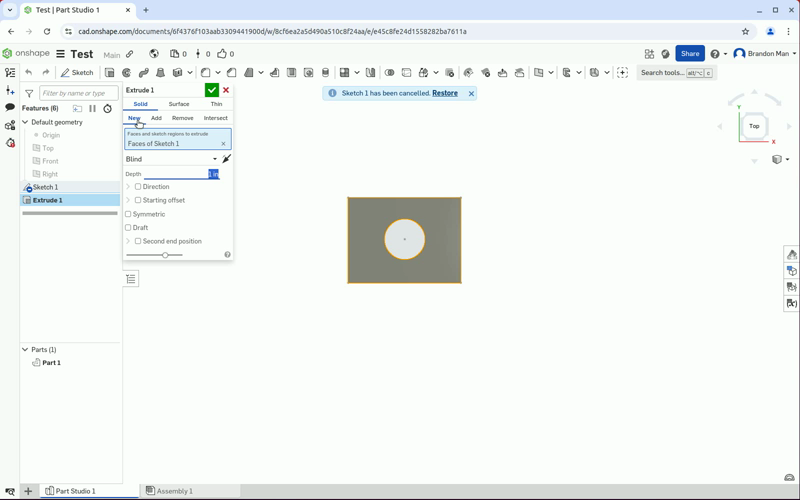
text(11.554)
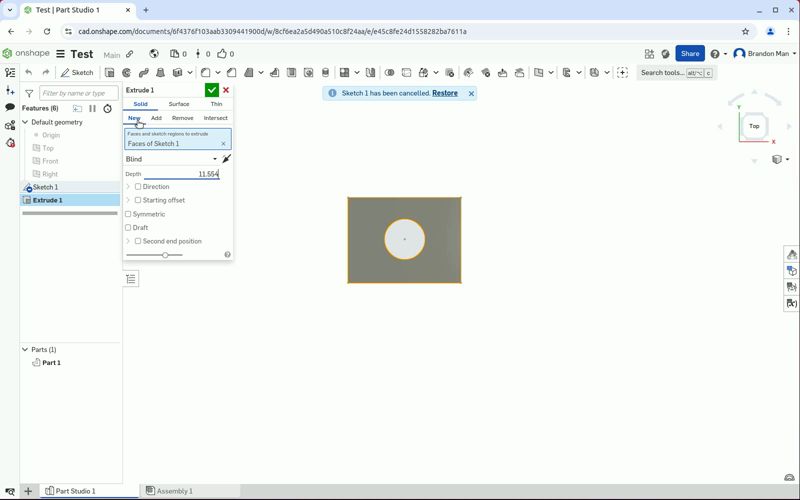
key(enter)
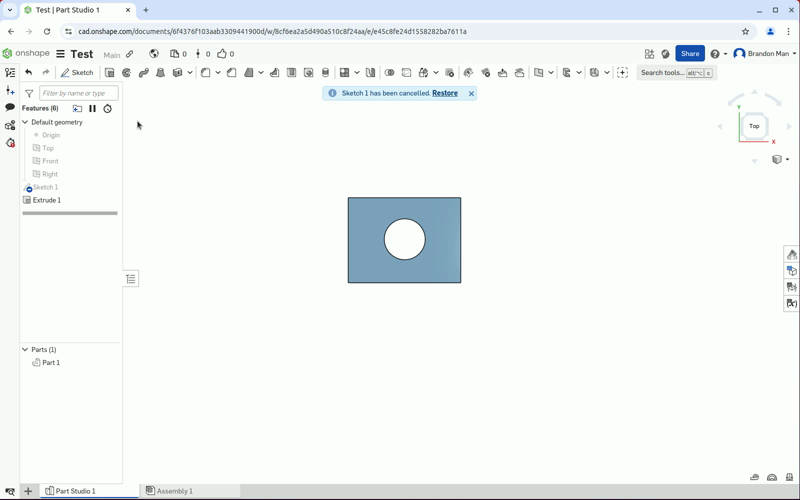
key(shift+h)
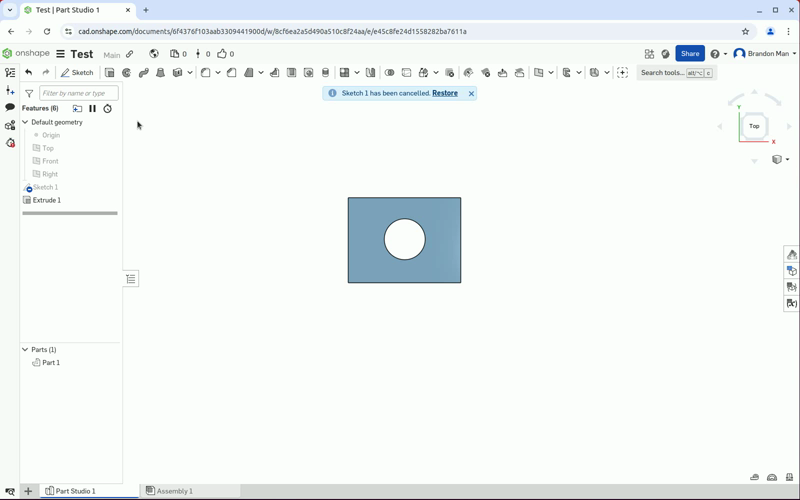
key(shift+h)
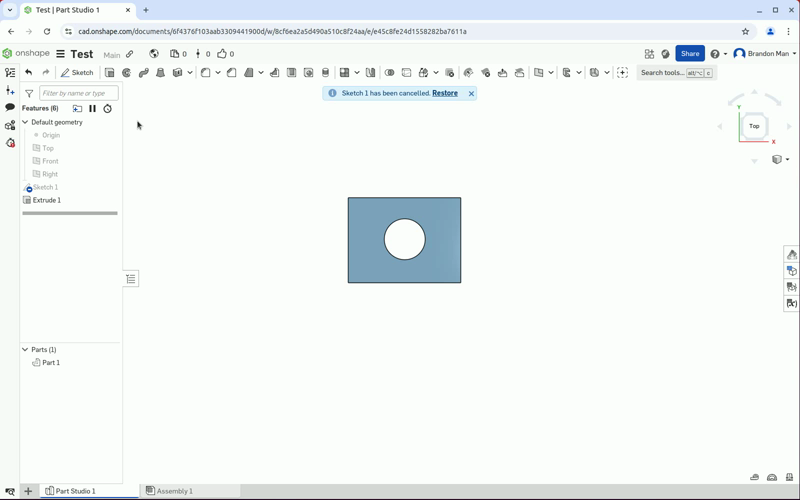
mouse_move(73, 189)
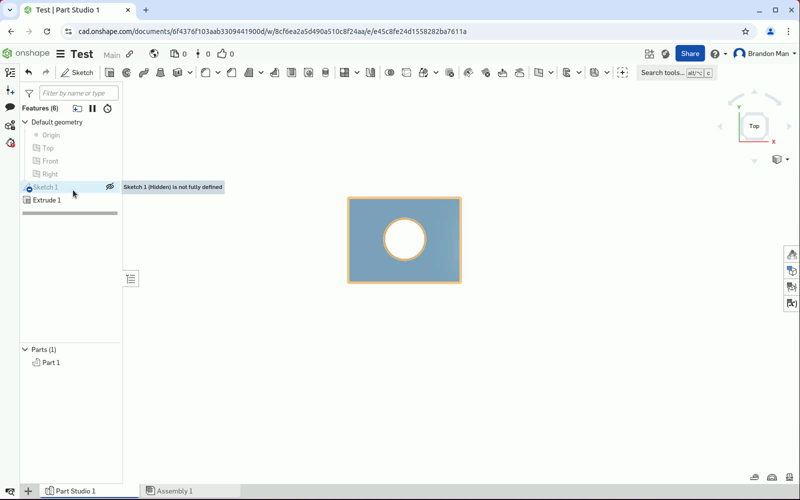
click(73, 189)
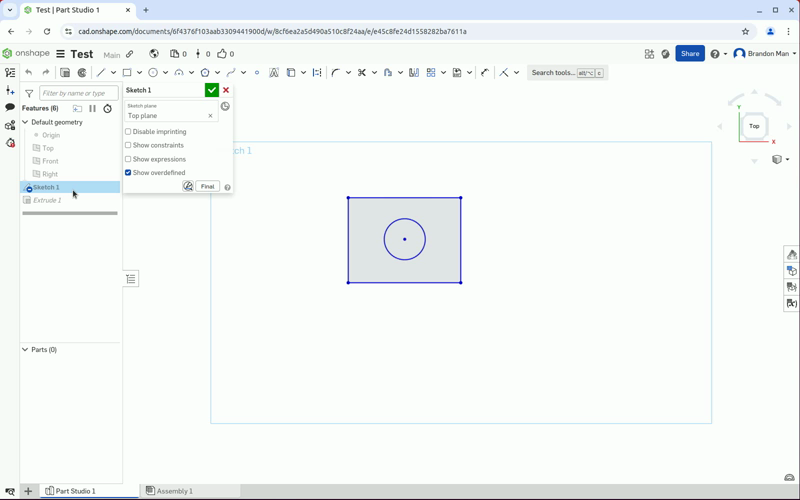
mouse_move(229, 92)
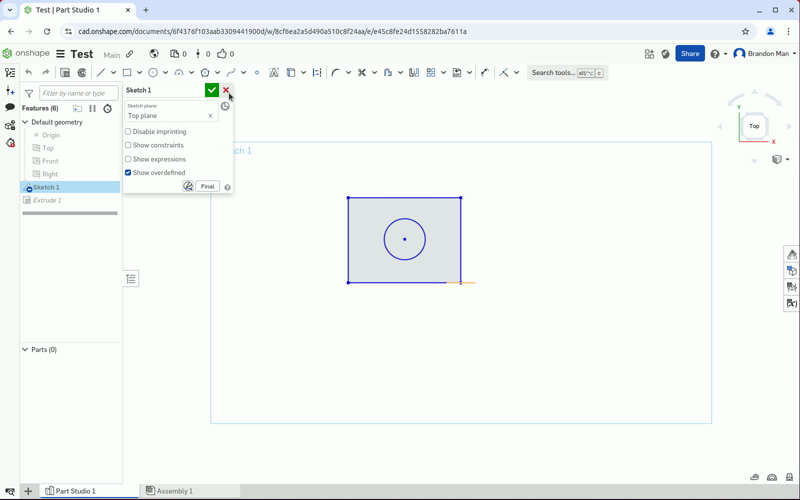
click(229, 92)
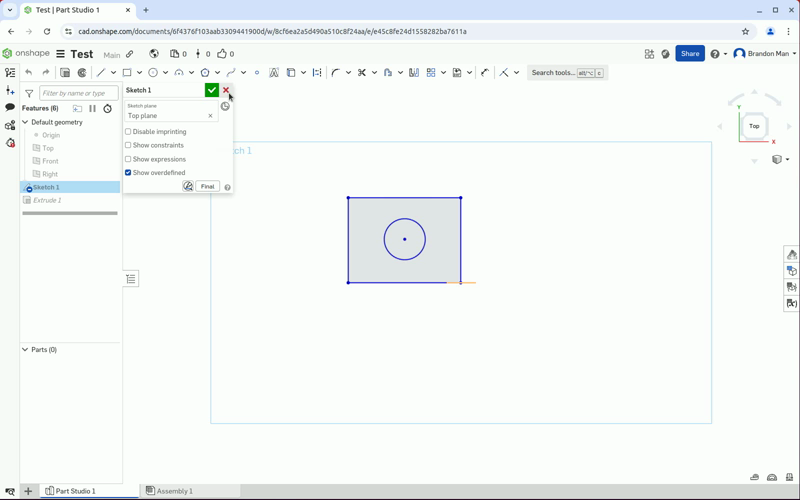
key(shift+s)
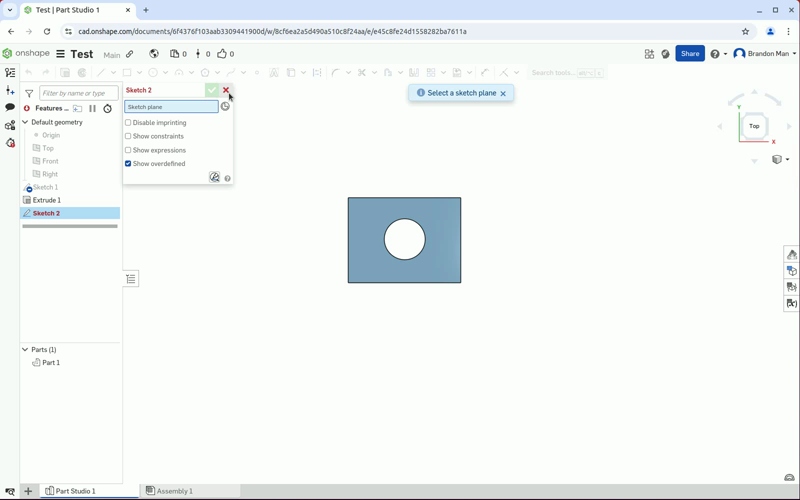
mouse_move(73, 150)
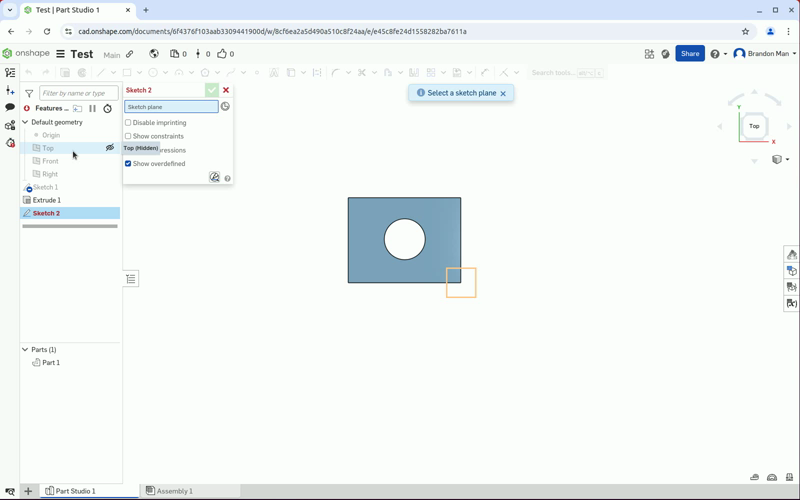
click(73, 150)
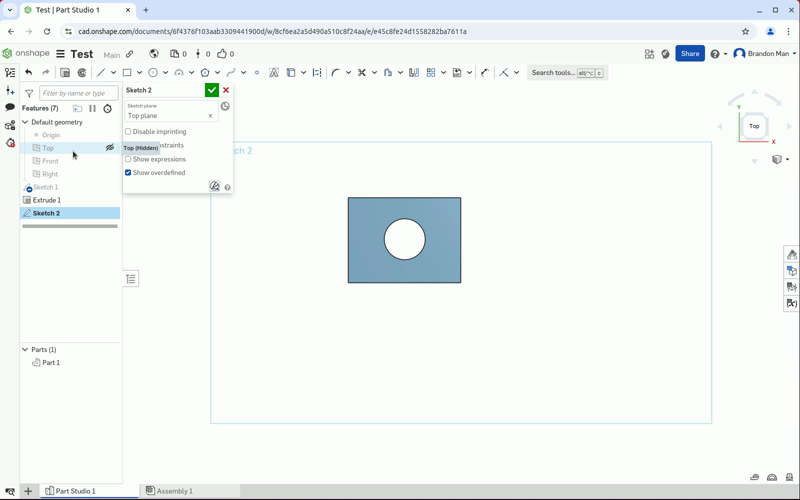
mouse_move(73, 352)
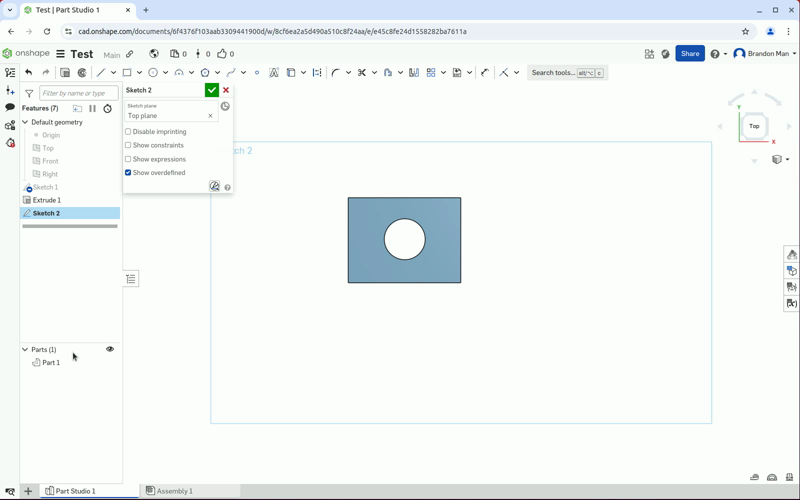
key(y)
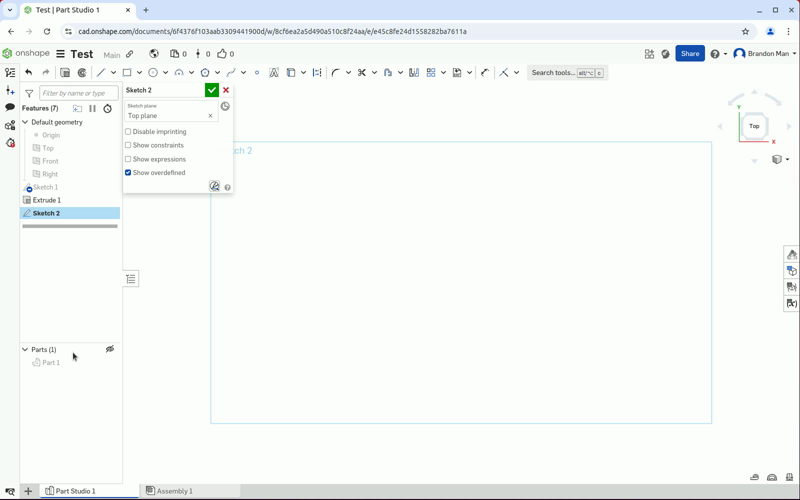
key(l)
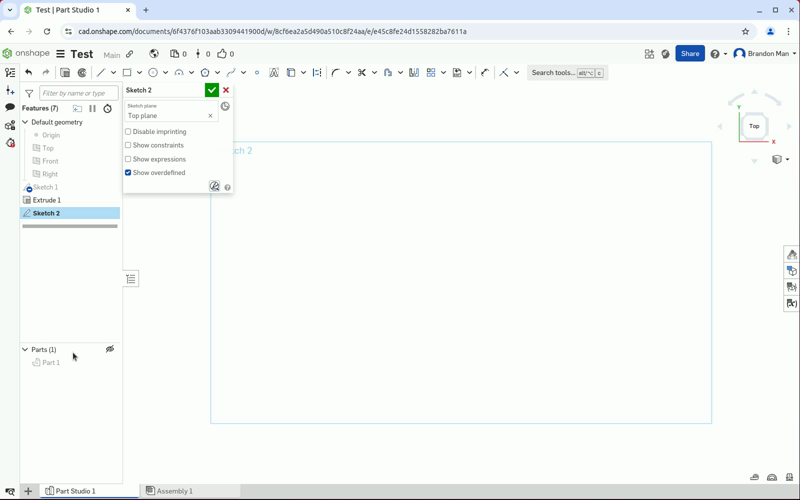
key_down(shift)
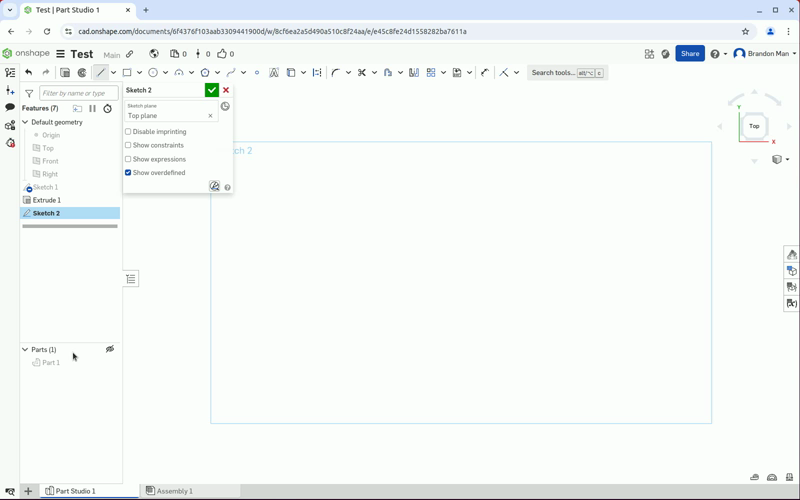
mouse_move(348, 282)
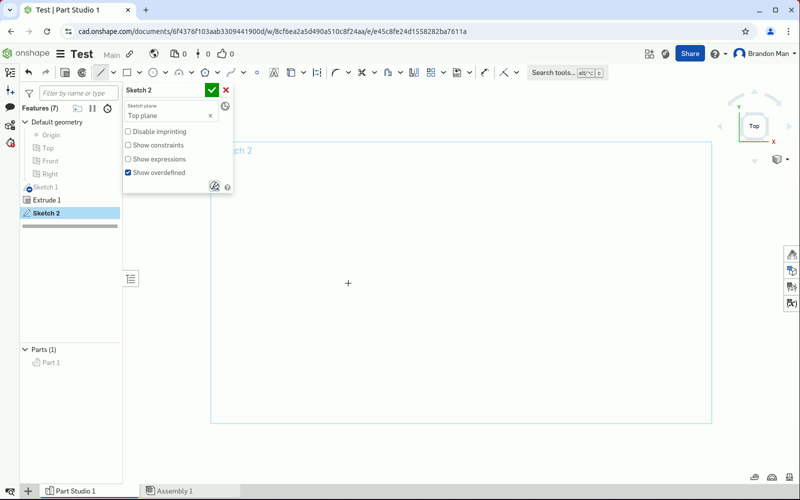
click(348, 282)
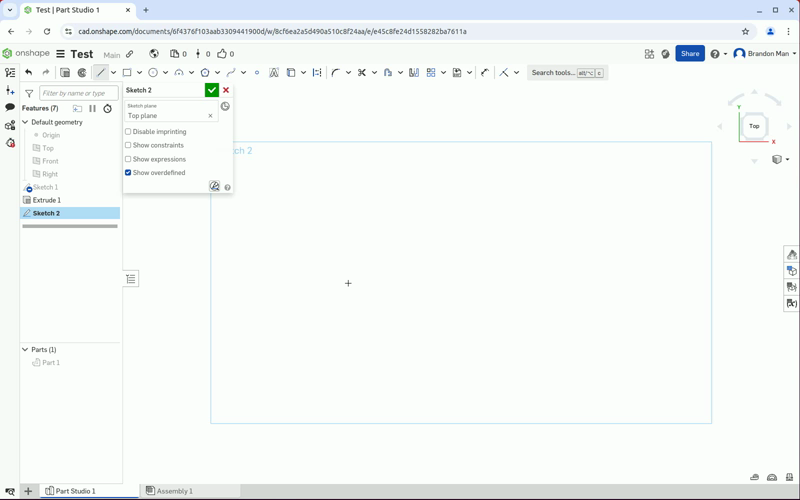
key_up(shift)
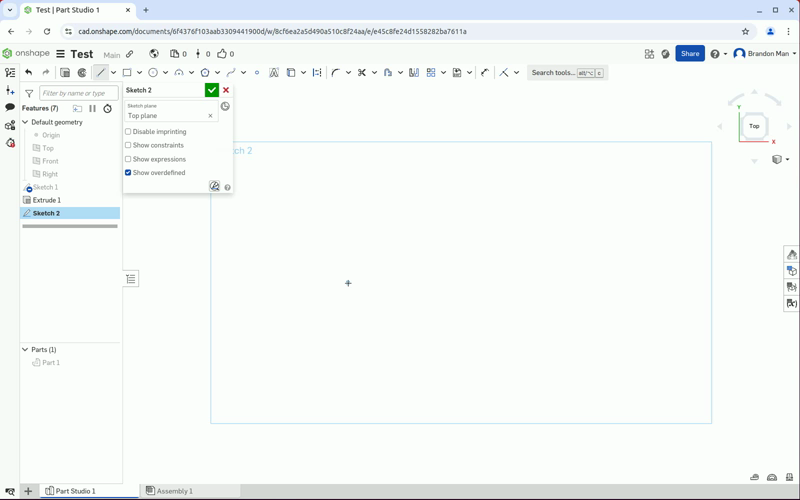
key_down(shift)
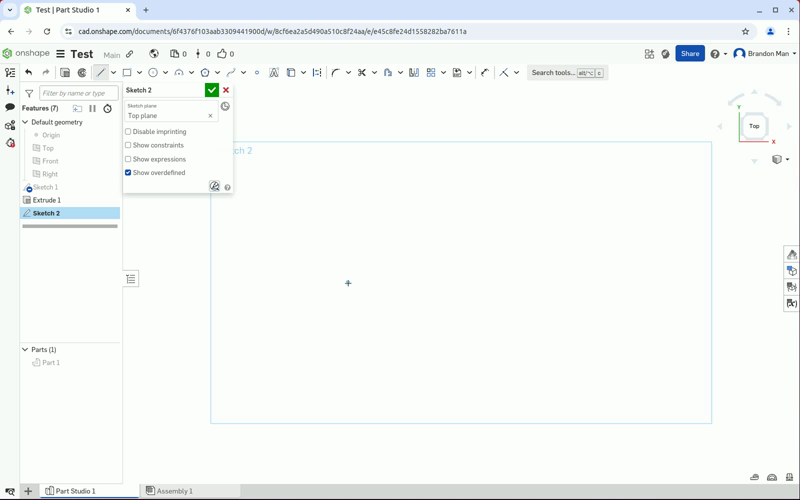
mouse_move(460, 282)
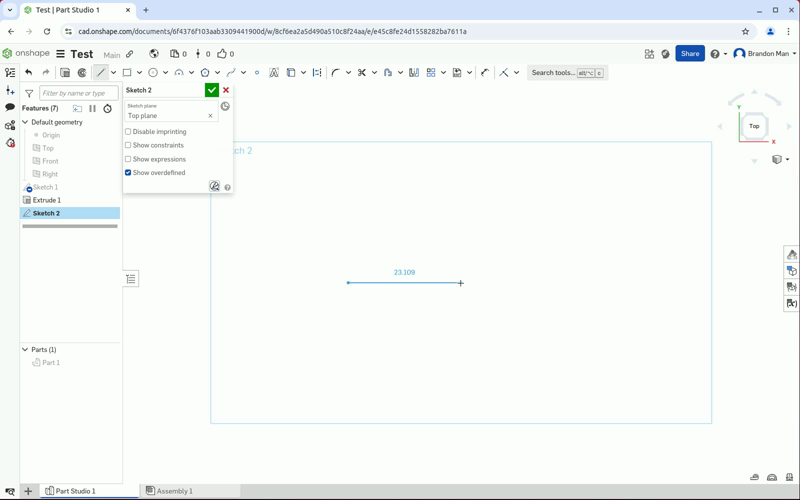
click(460, 282)
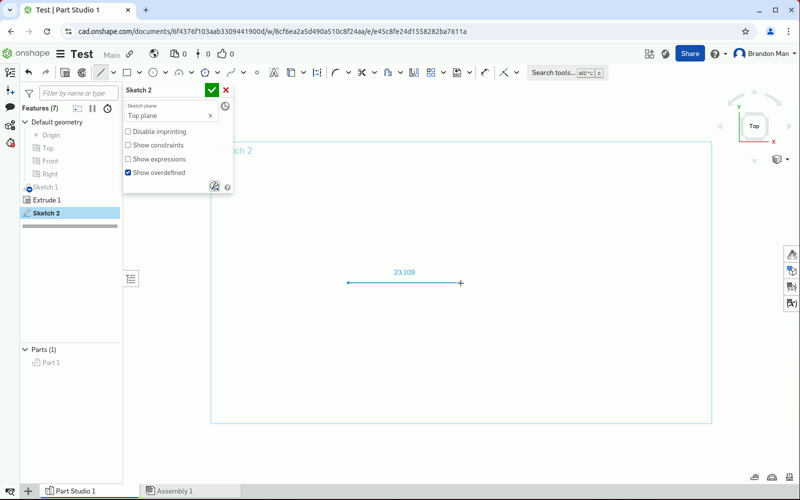
key_up(shift)
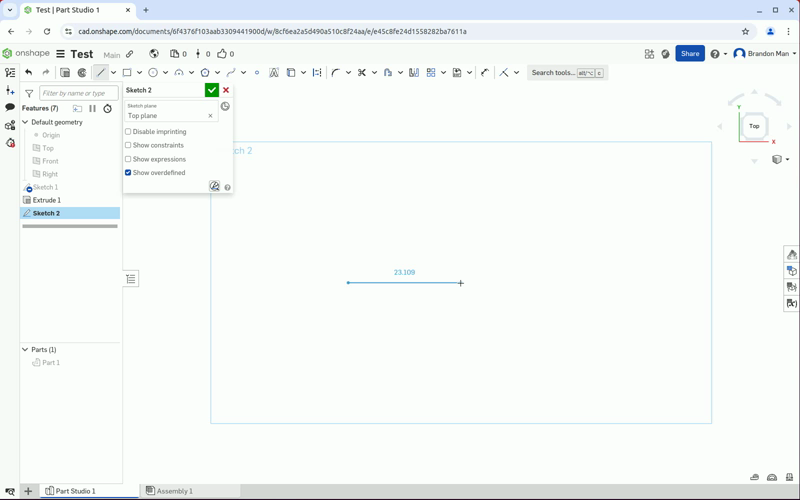
key_down(shift)
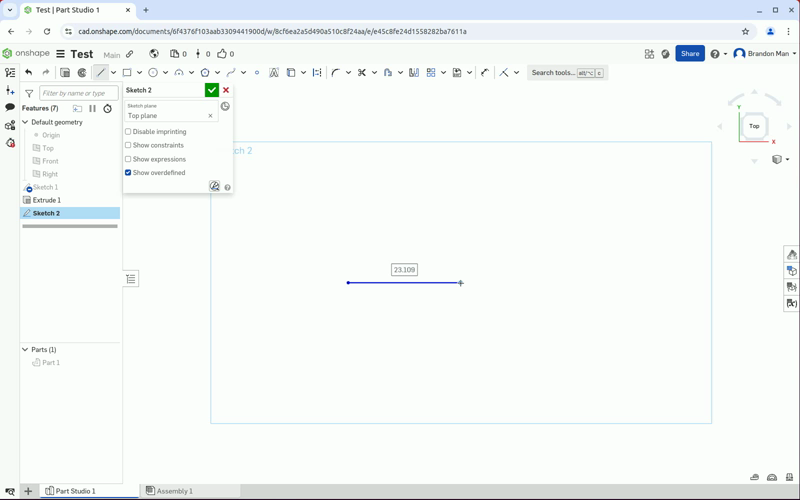
mouse_move(460, 197)
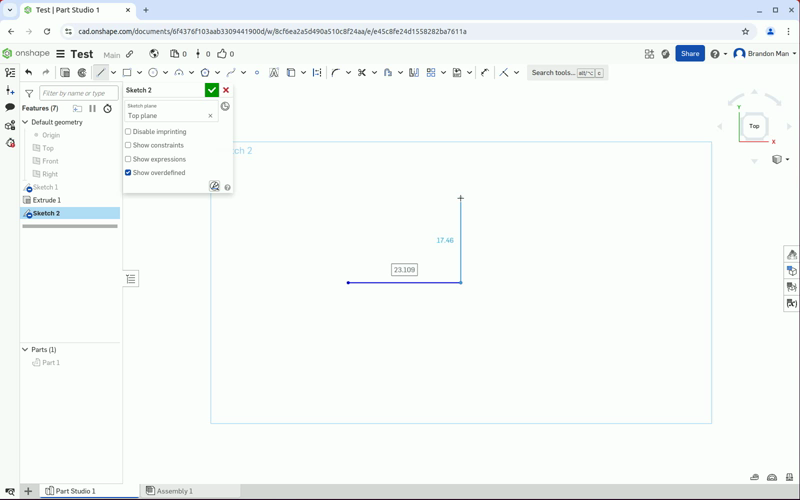
click(460, 197)
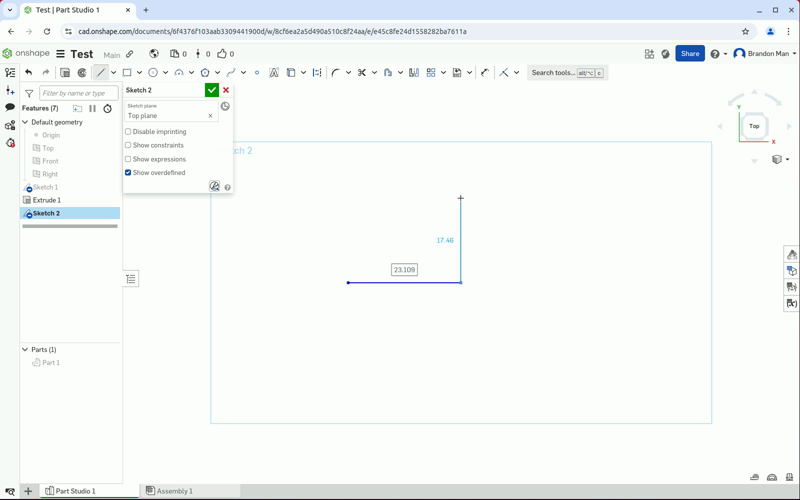
key_up(shift)
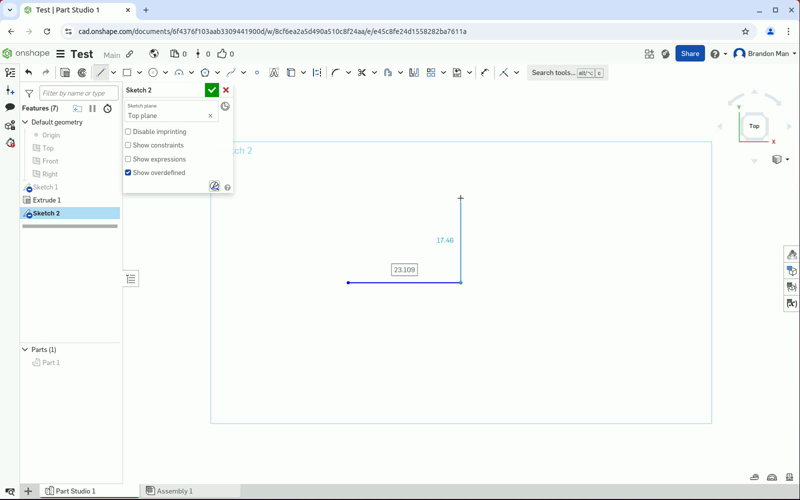
key_down(shift)
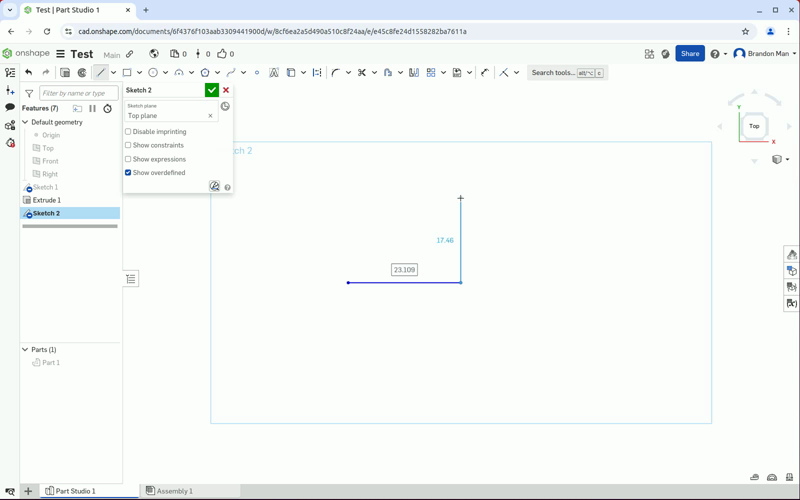
mouse_move(348, 197)
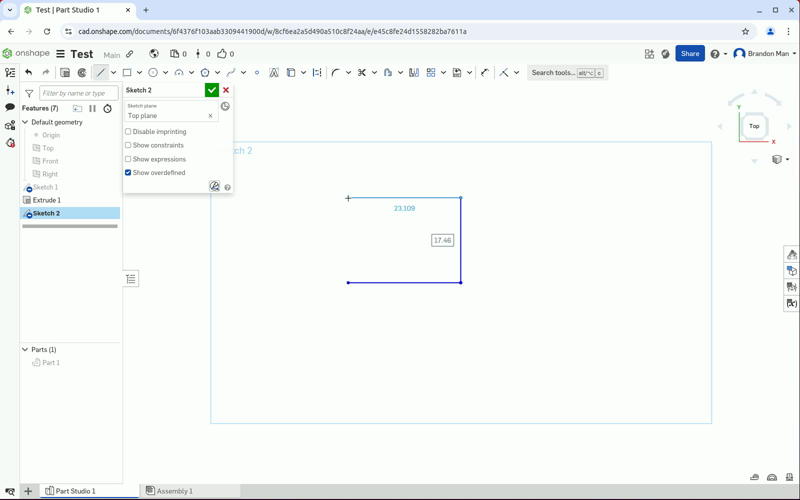
click(348, 197)
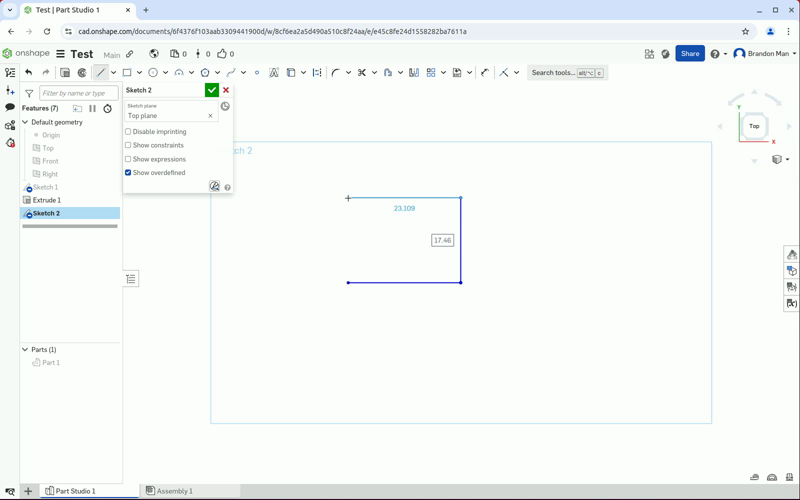
key_up(shift)
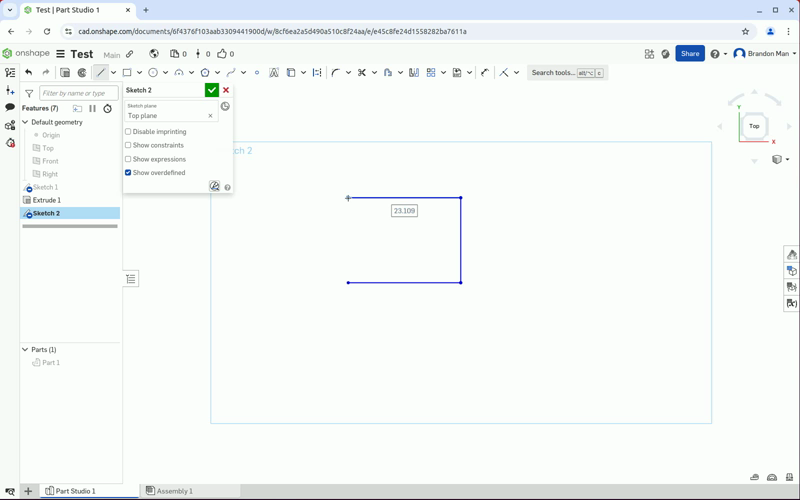
key_down(shift)
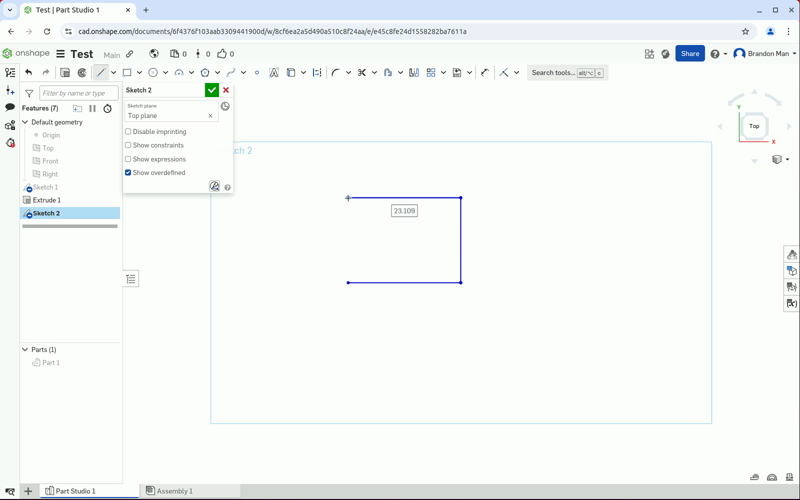
mouse_move(348, 282)
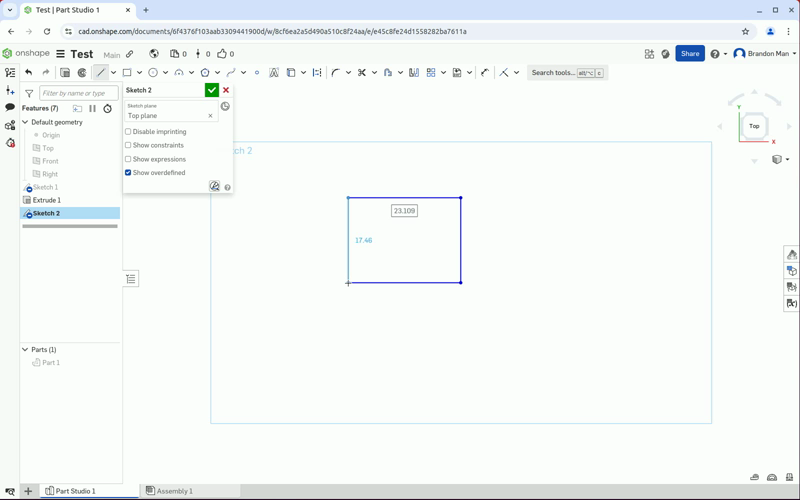
key_up(shift)
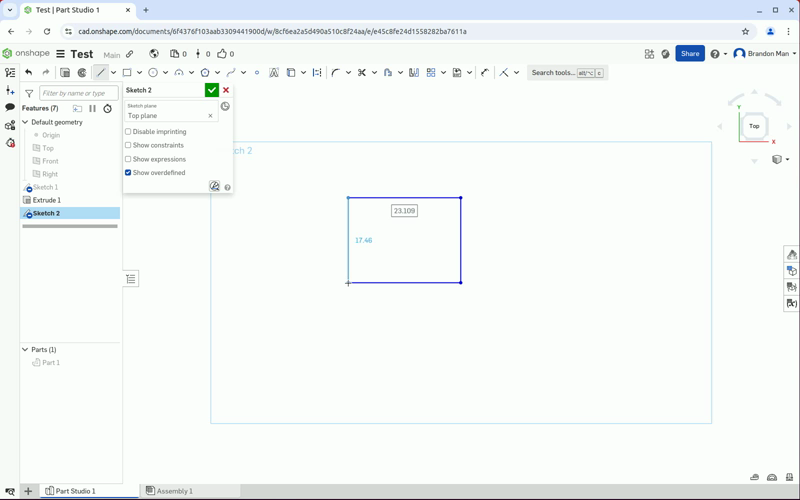
click(348, 282)
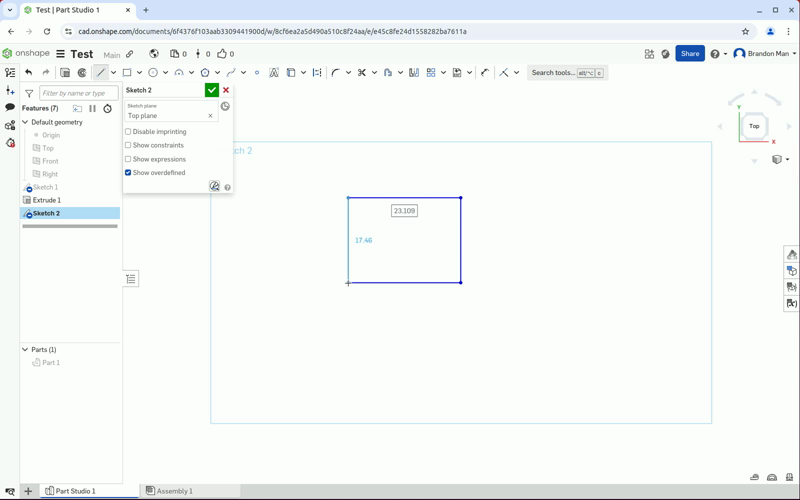
key(esc)
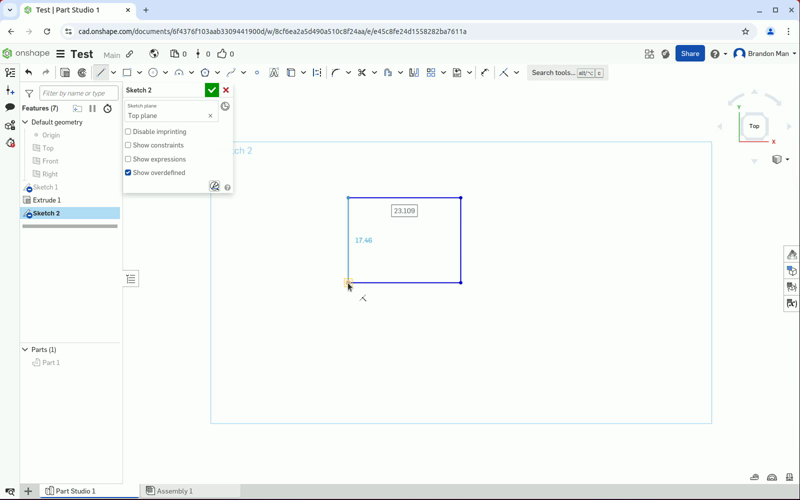
key(c)
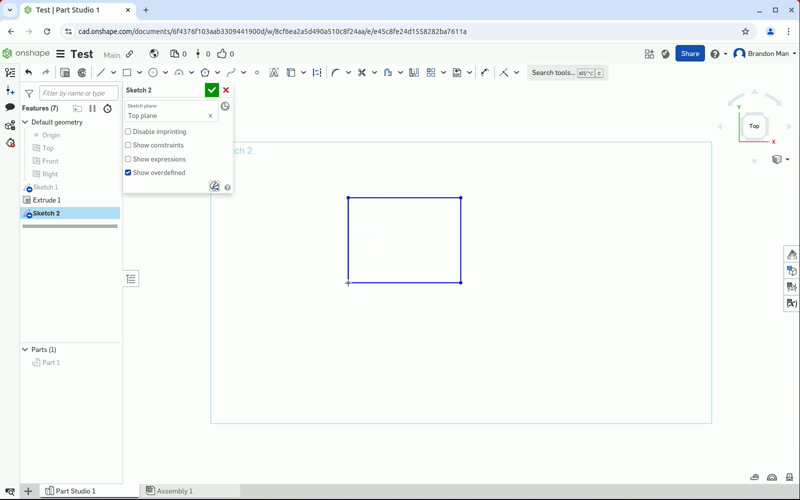
key_down(shift)
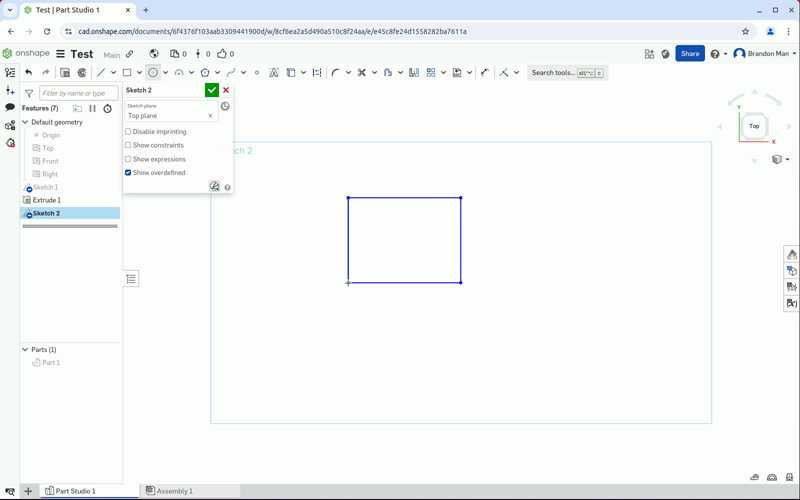
mouse_move(404, 239)
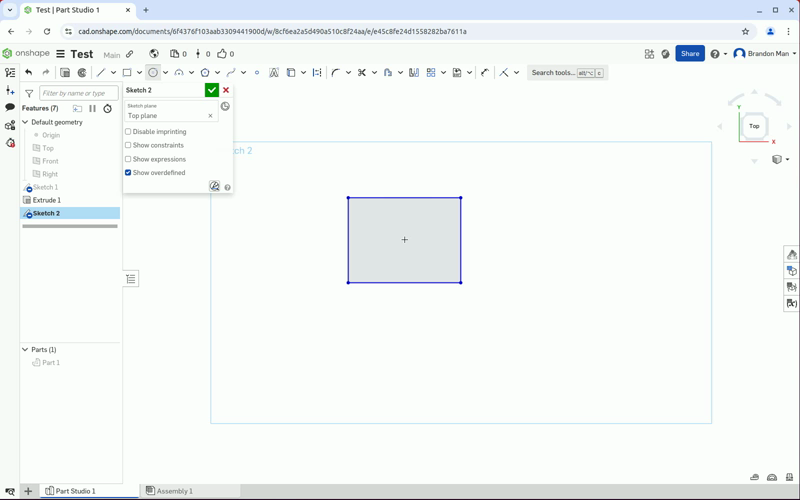
click(404, 239)
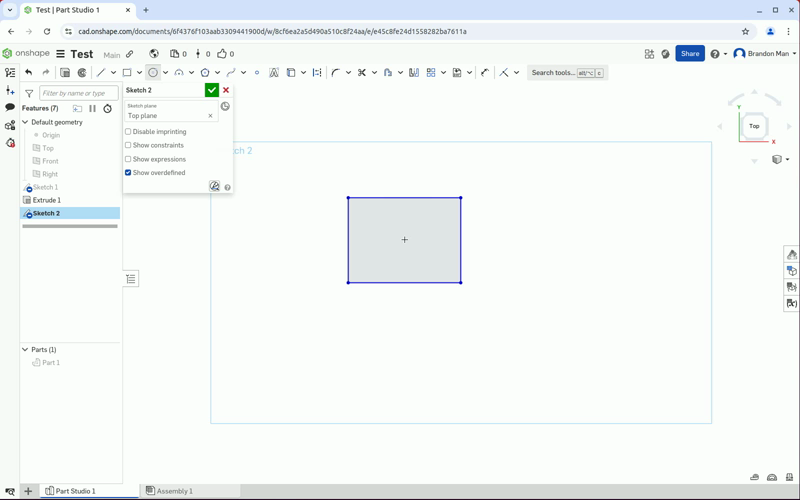
key_up(shift)
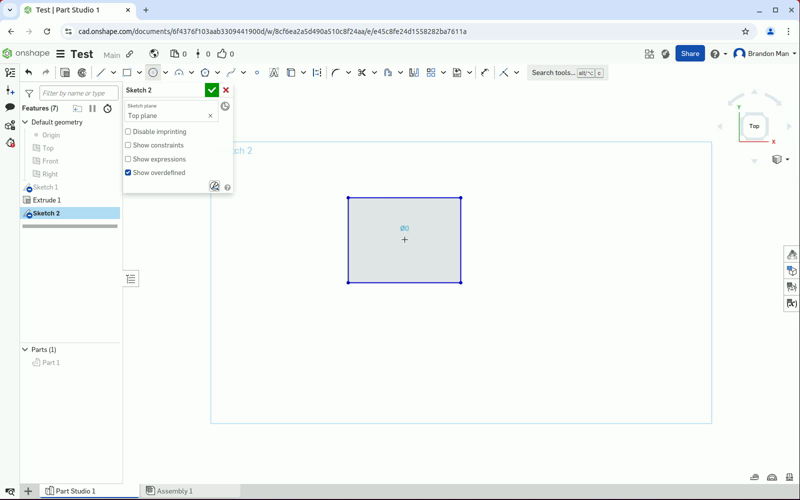
mouse_move(425, 239)
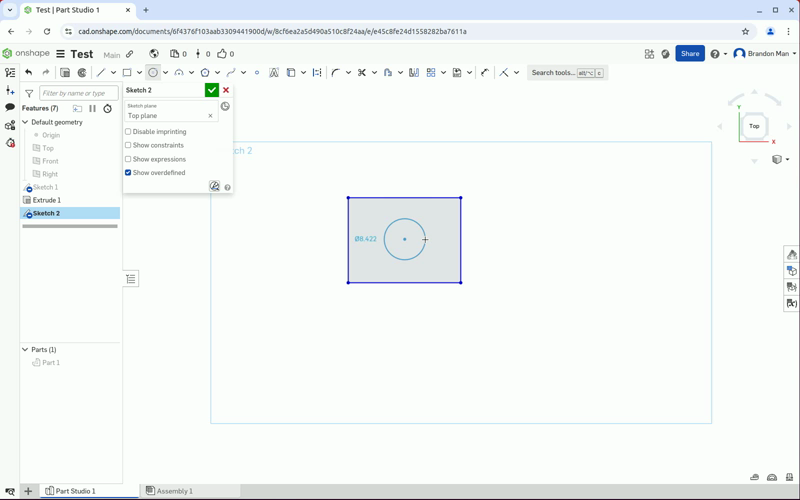
click(425, 239)
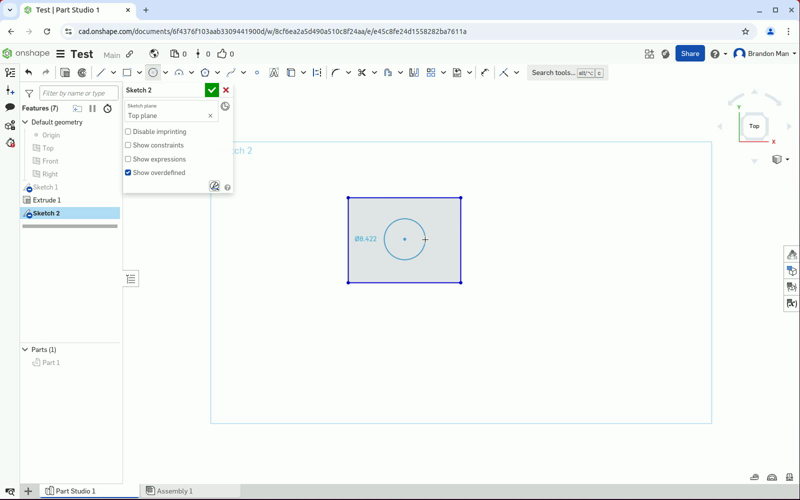
key(esc)
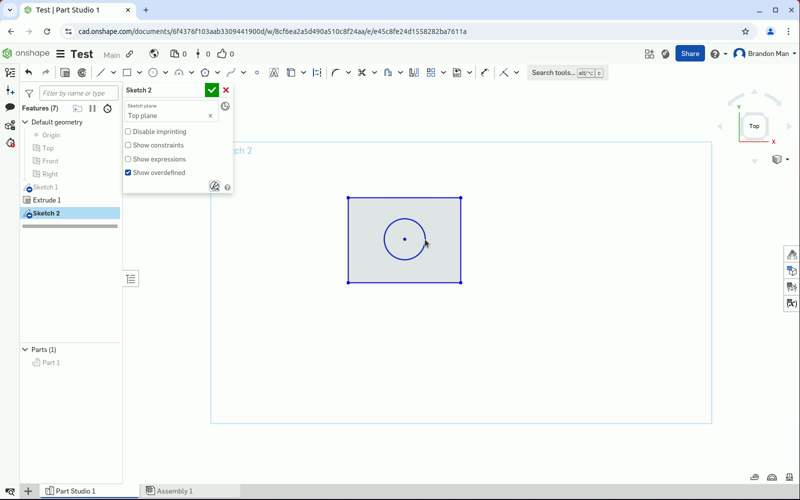
mouse_move(441, 266)
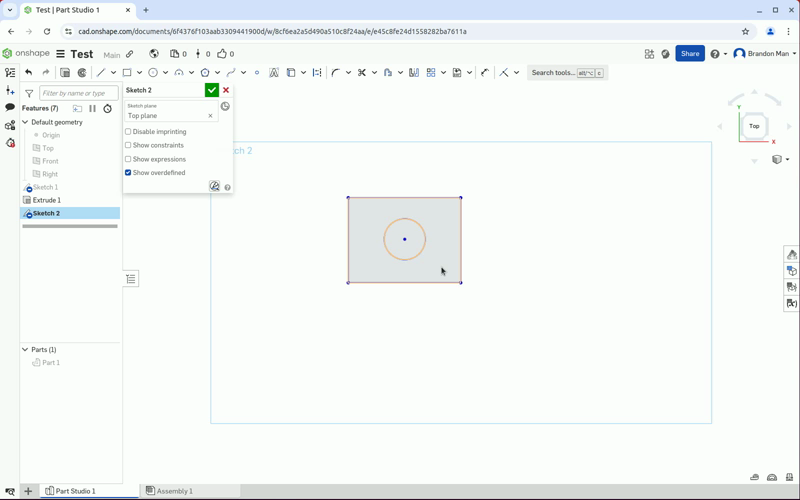
click(441, 266)
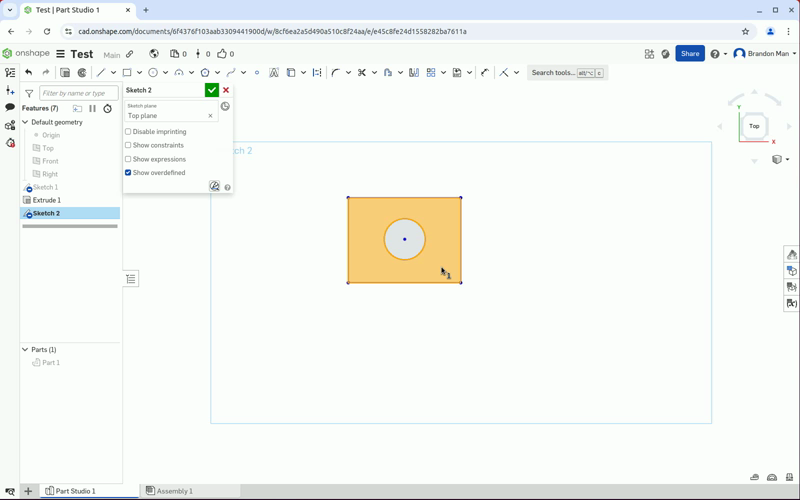
mouse_move(73, 352)
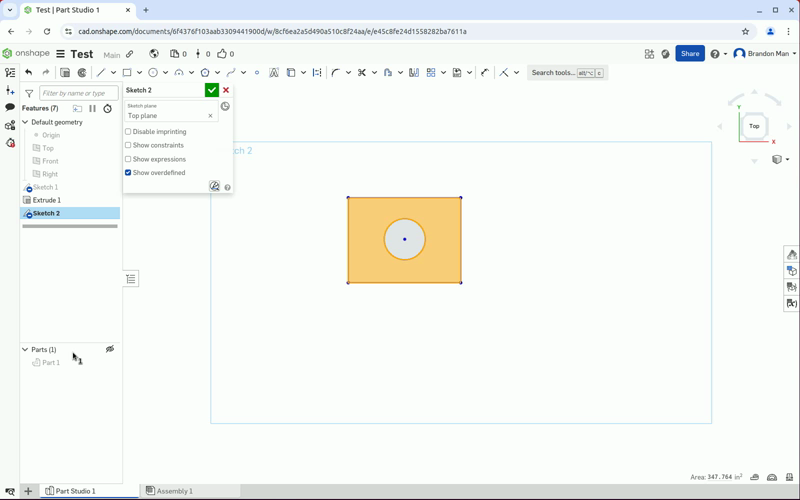
key(shift+y)
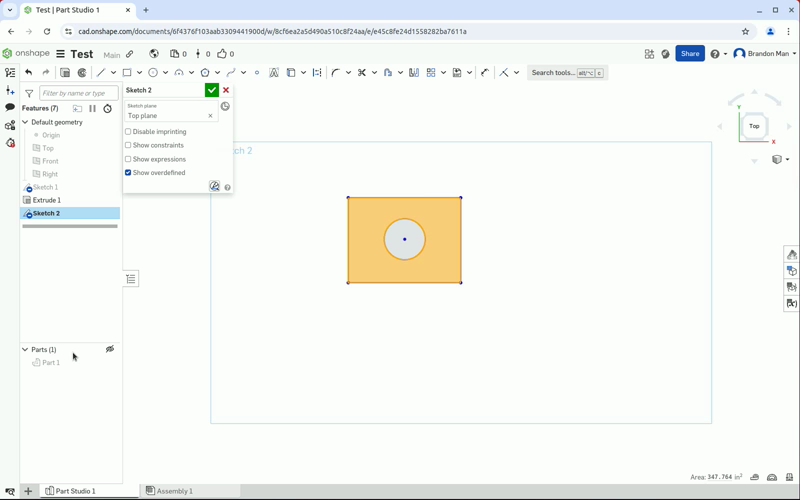
key(shift+e)
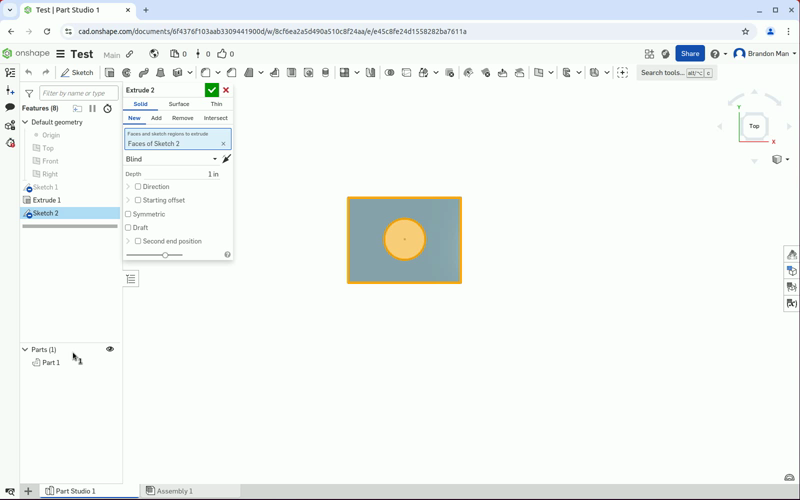
mouse_move(143, 106)
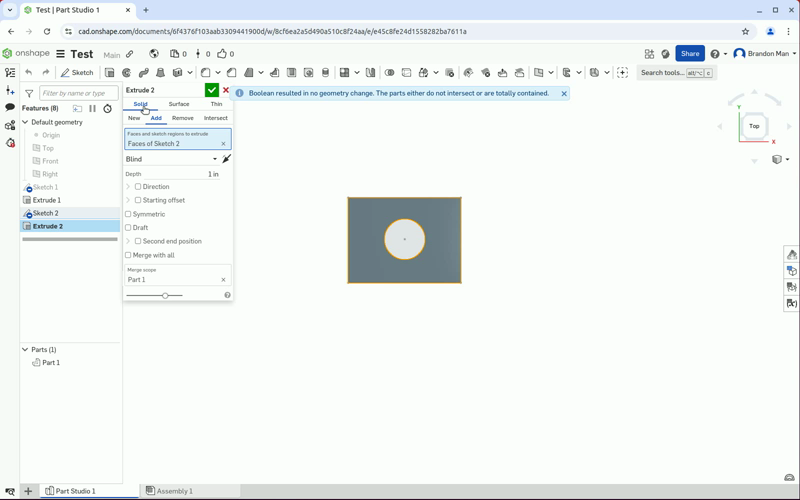
click(143, 106)
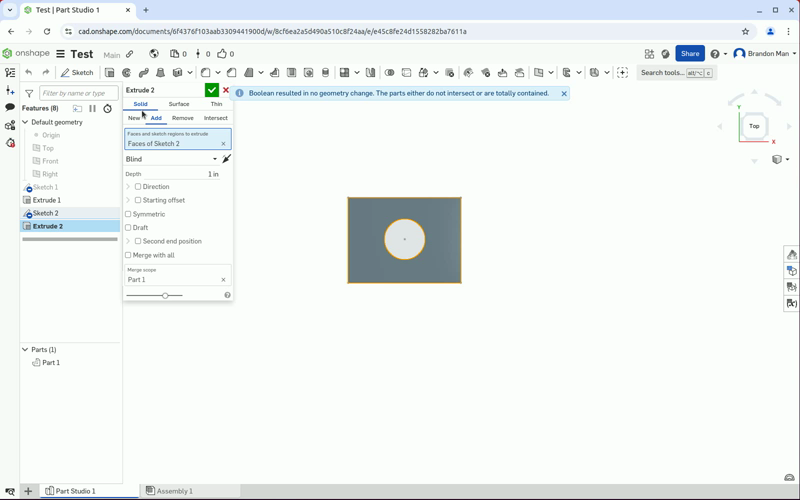
mouse_move(137, 120)
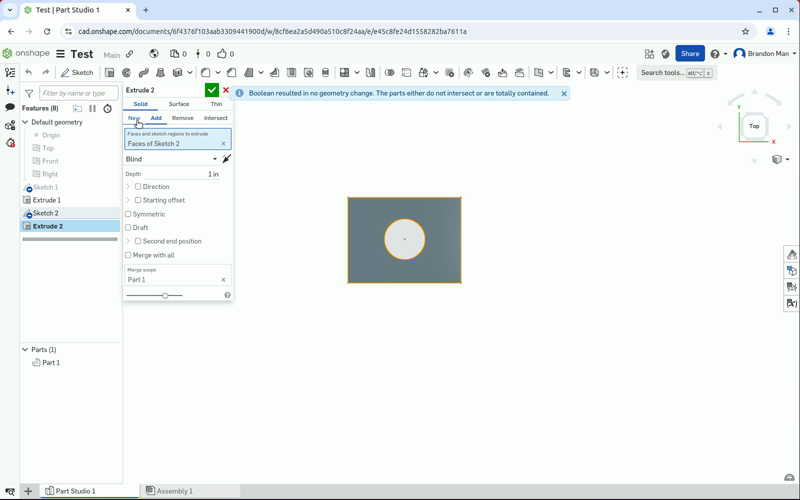
click(137, 120)
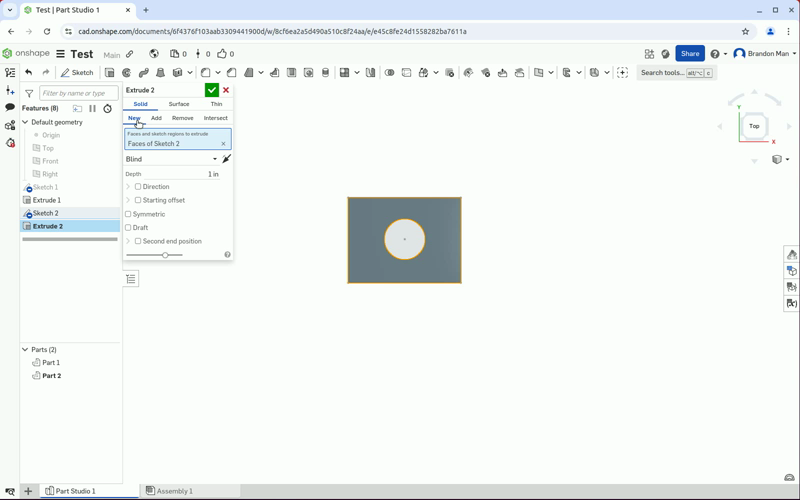
key(tab, 4)
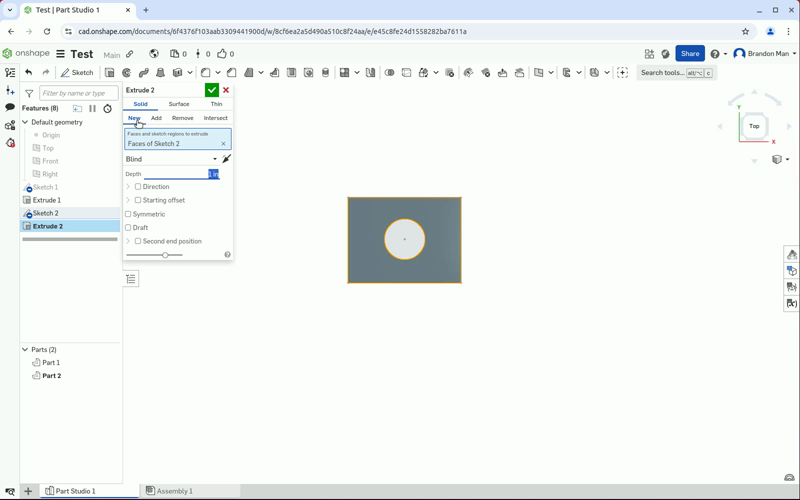
text(11.554)
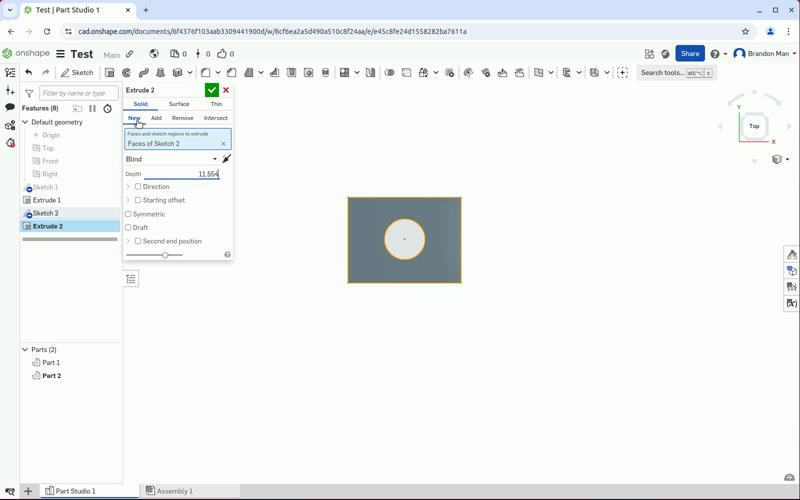
key(enter)
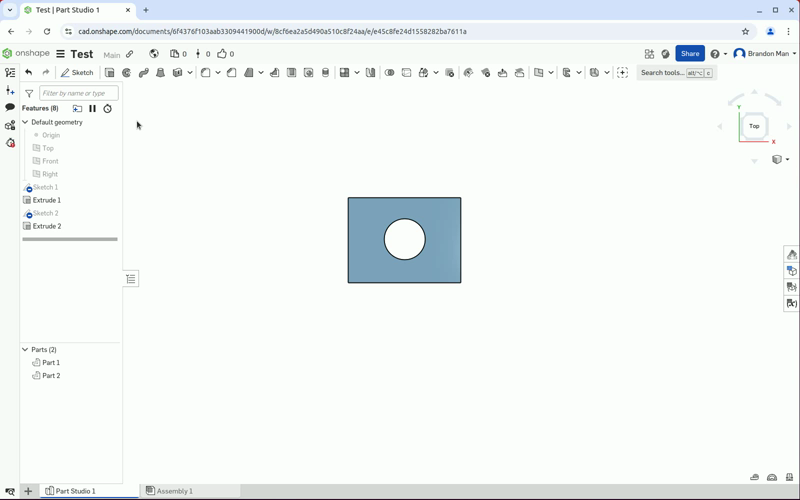
key(shift+h)
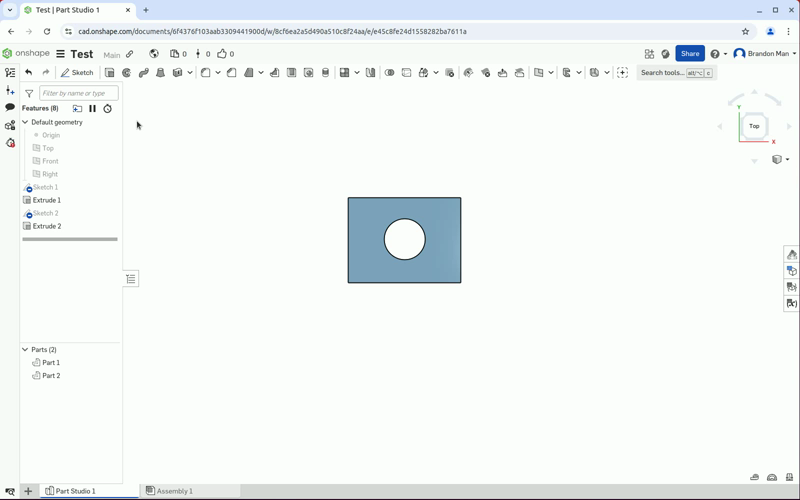
key(shift+h)
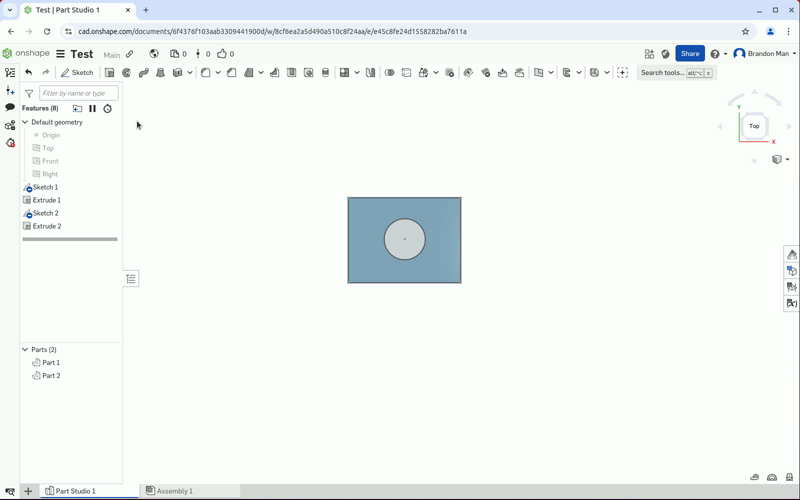
key(shift+7)
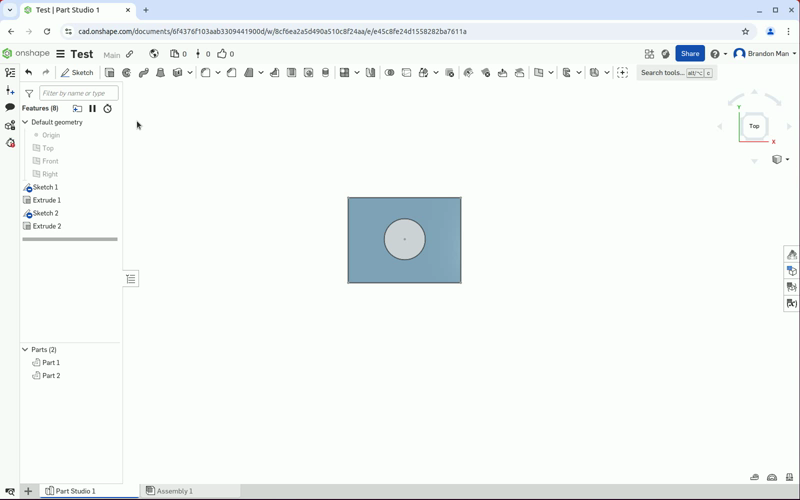
key(up, 3)
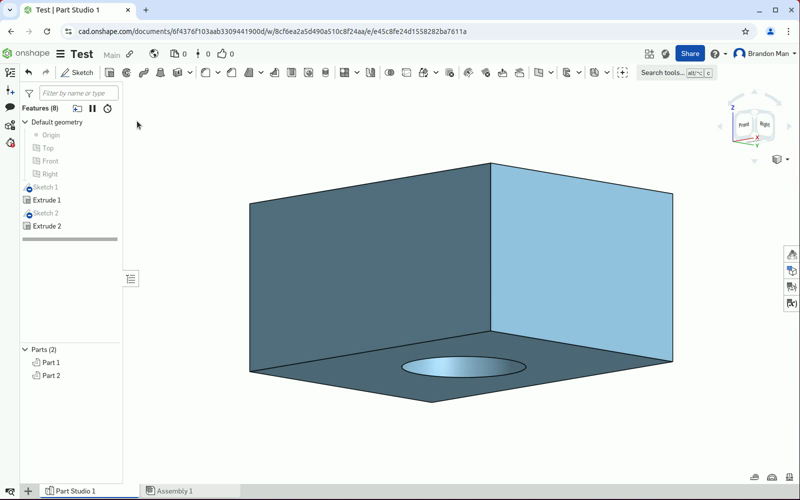
key(left, 3)
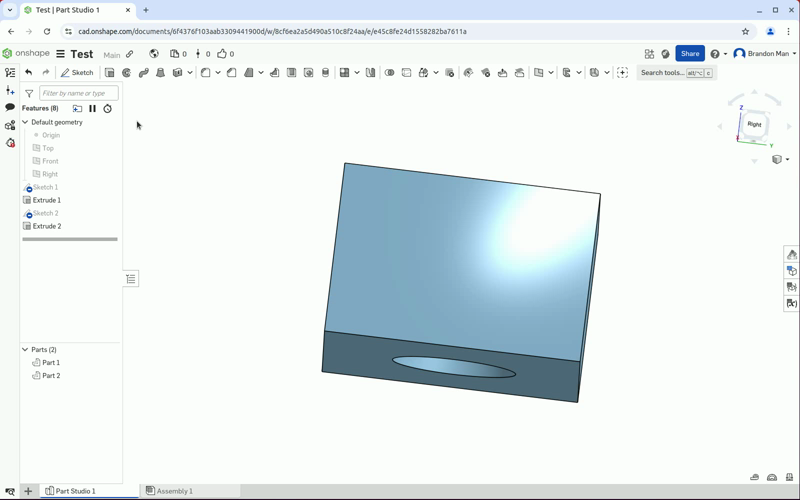
key(right, 3)
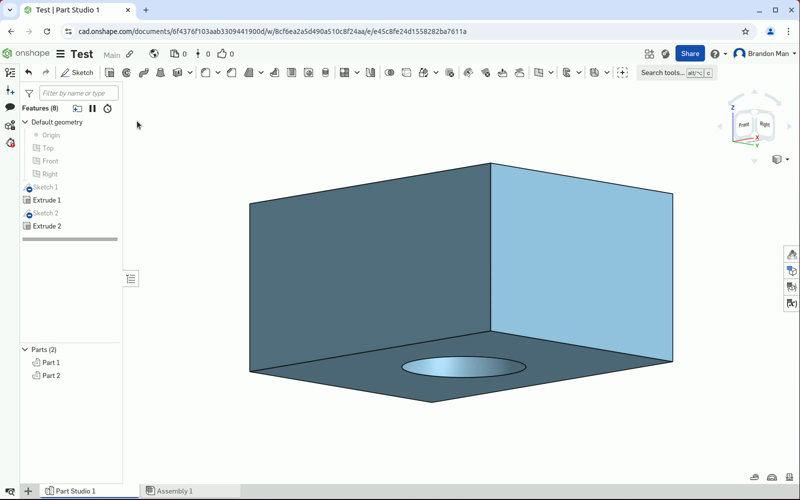
key(down, 3)
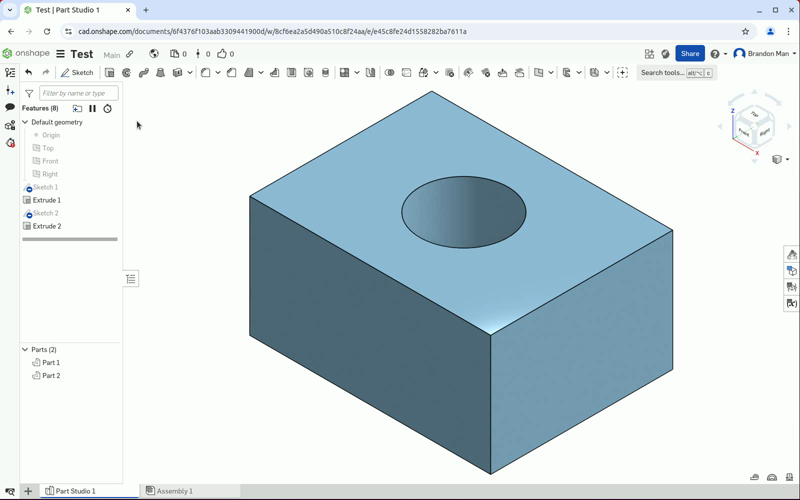
mouse_move(73, 189)
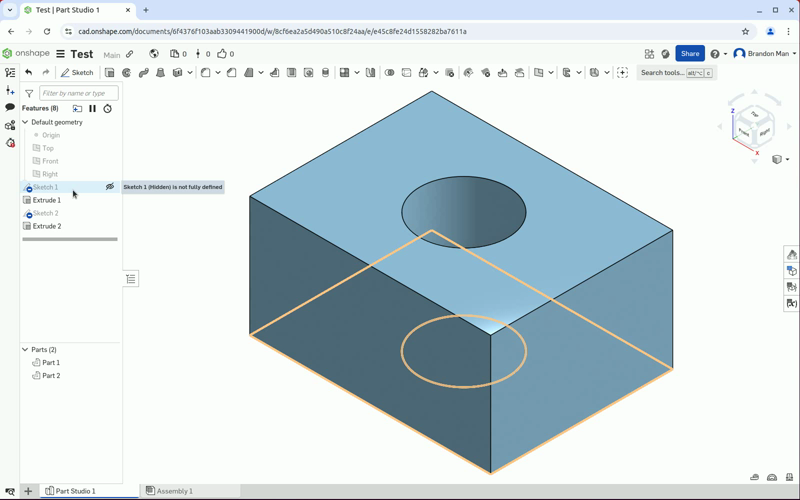
click(73, 189)